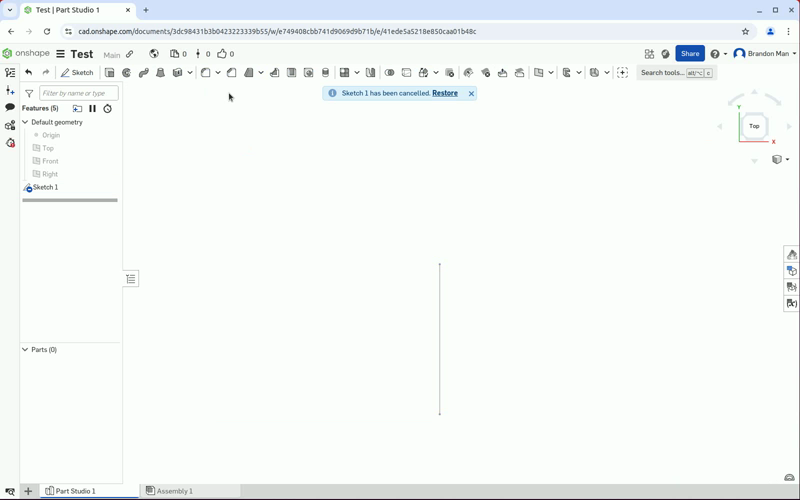
key(shift+h)
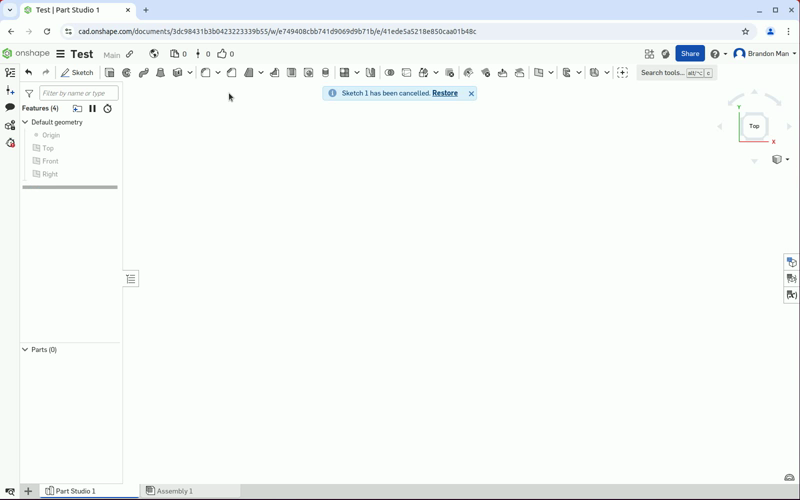
mouse_move(73, 352)
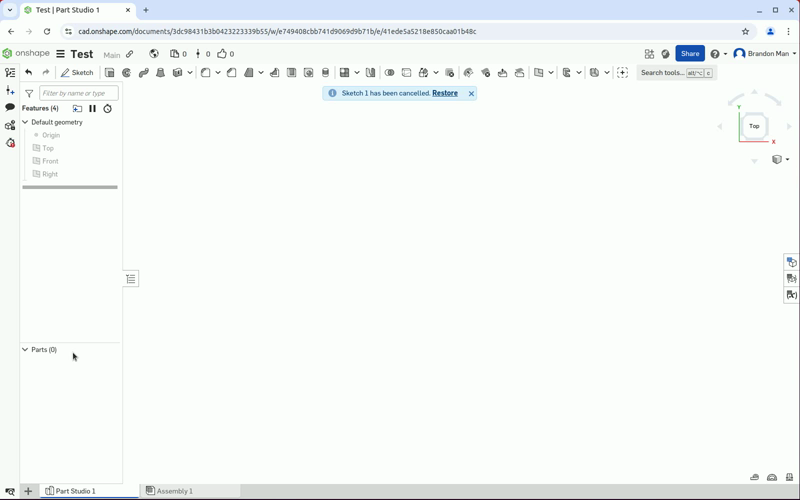
key(y)
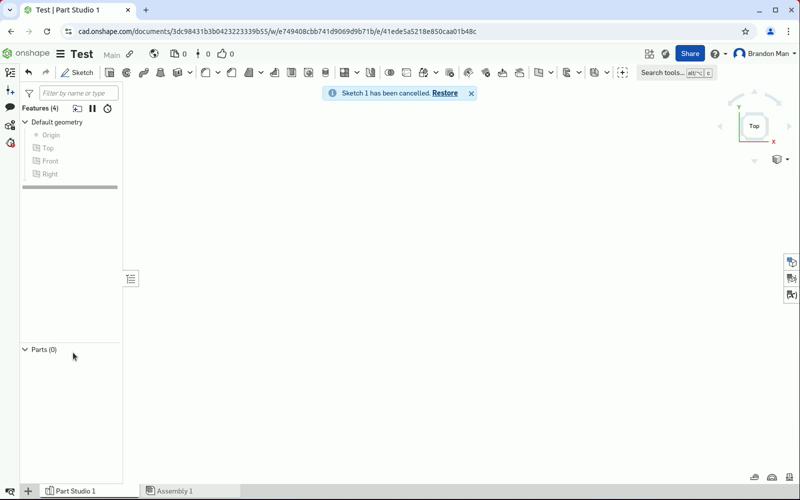
key(shift+p)
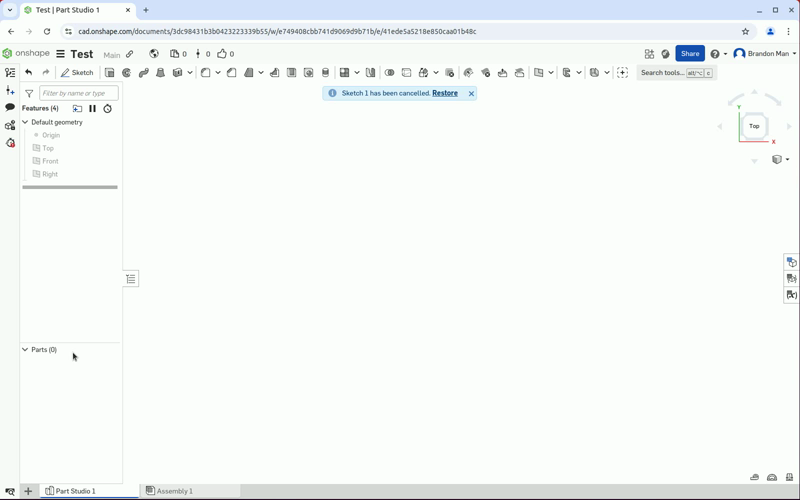
key(space)
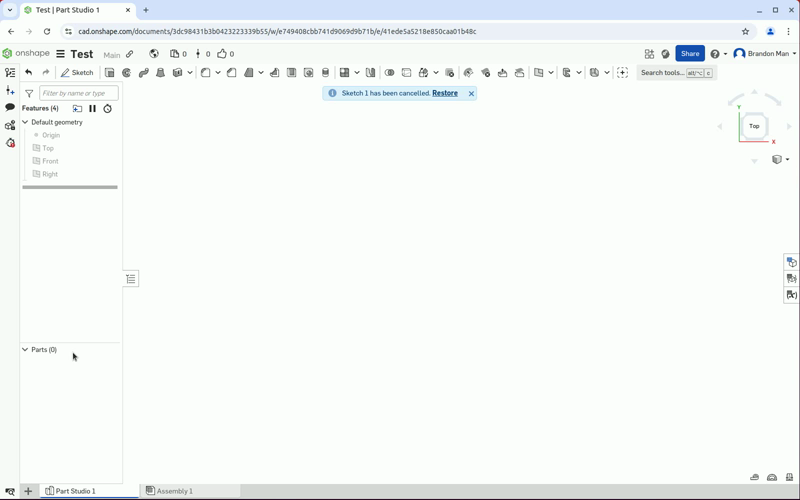
key_down(shift)
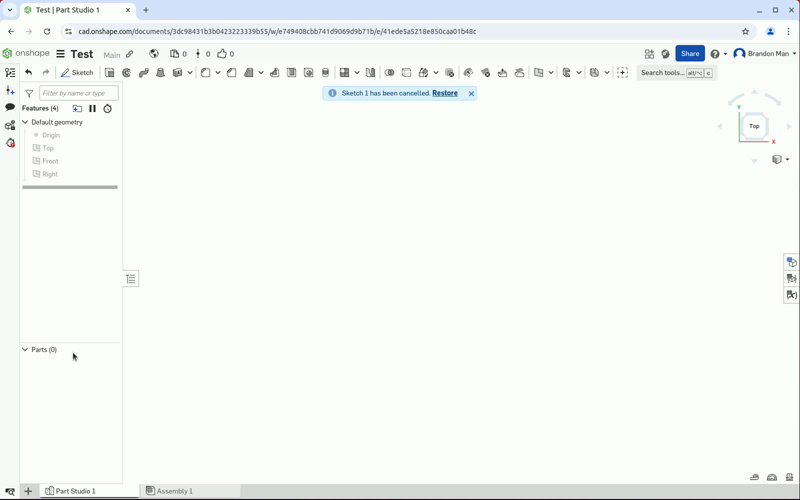
key(up)
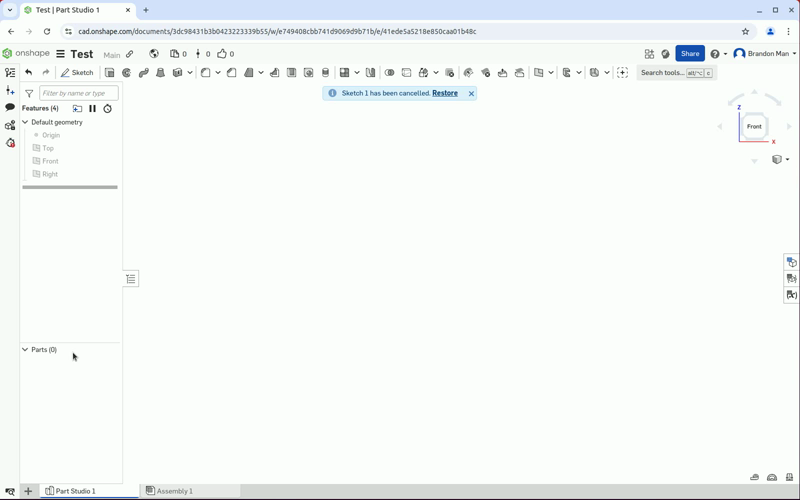
key_up(shift)
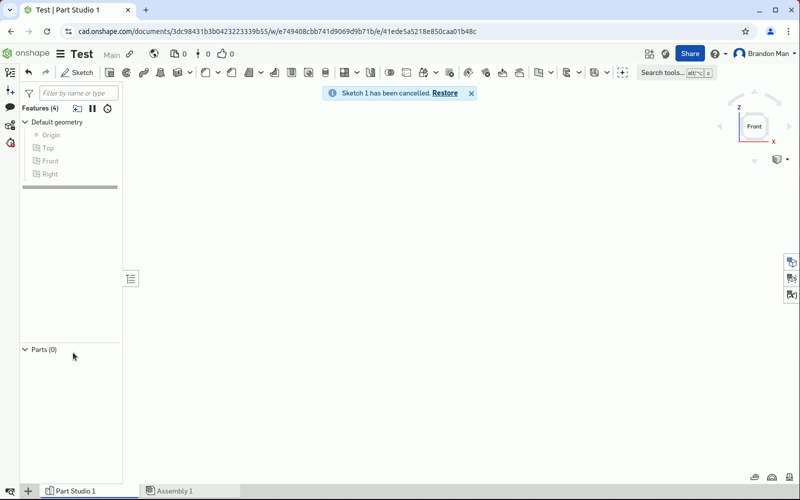
mouse_move(73, 352)
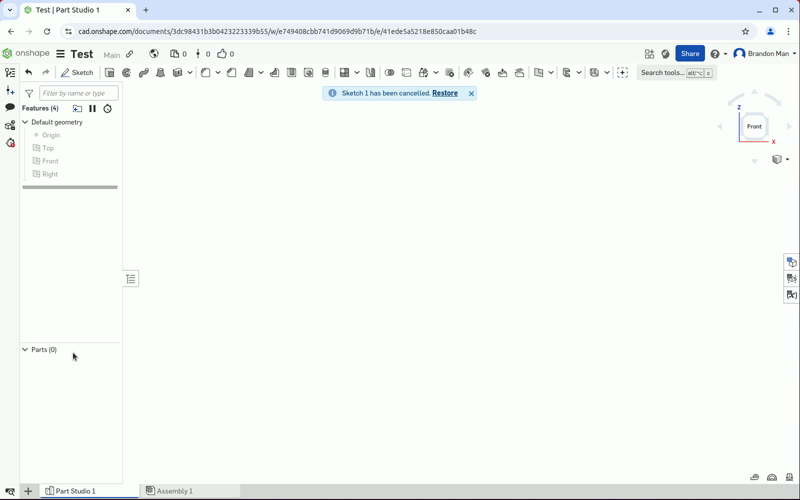
key(shift+y)
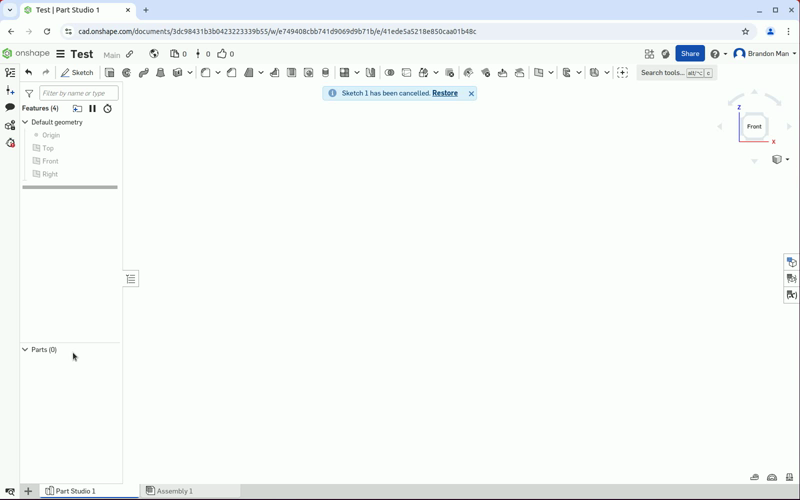
key(shift+s)
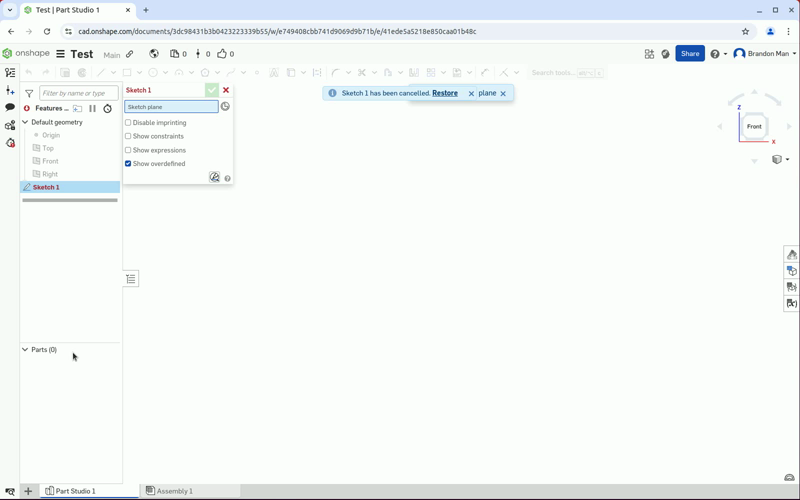
mouse_move(73, 163)
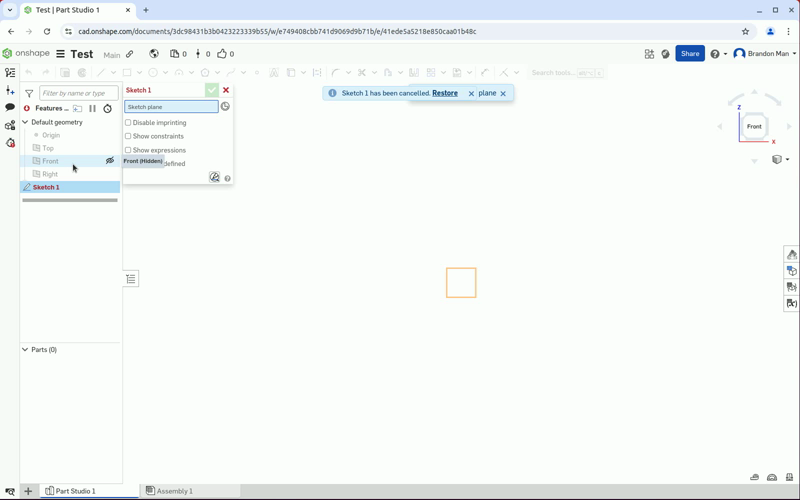
click(73, 163)
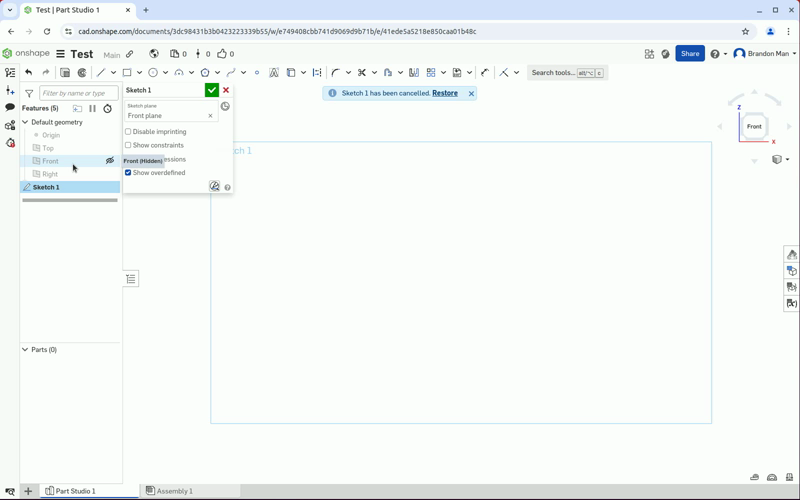
mouse_move(73, 352)
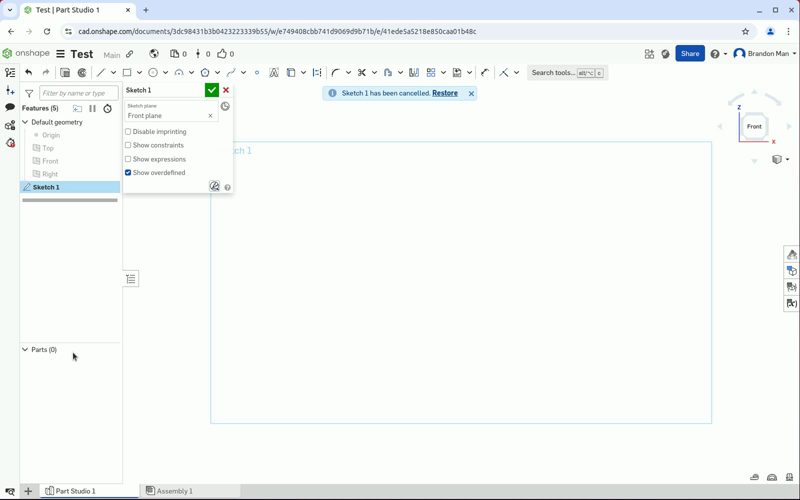
key(y)
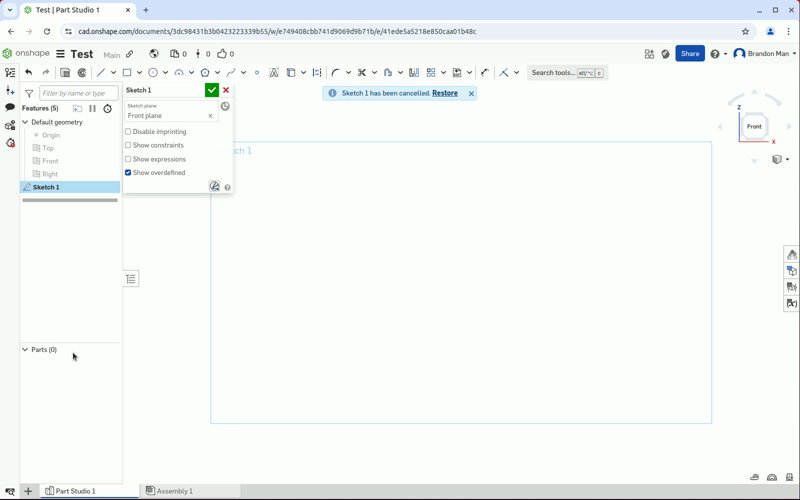
key(c)
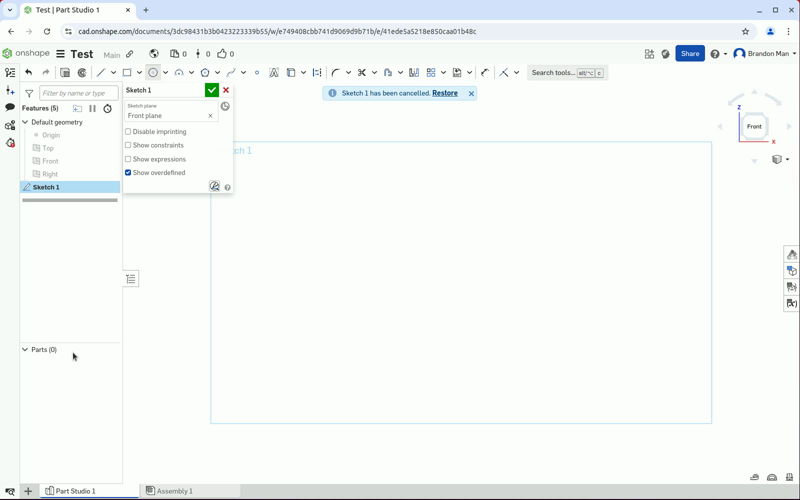
key_down(shift)
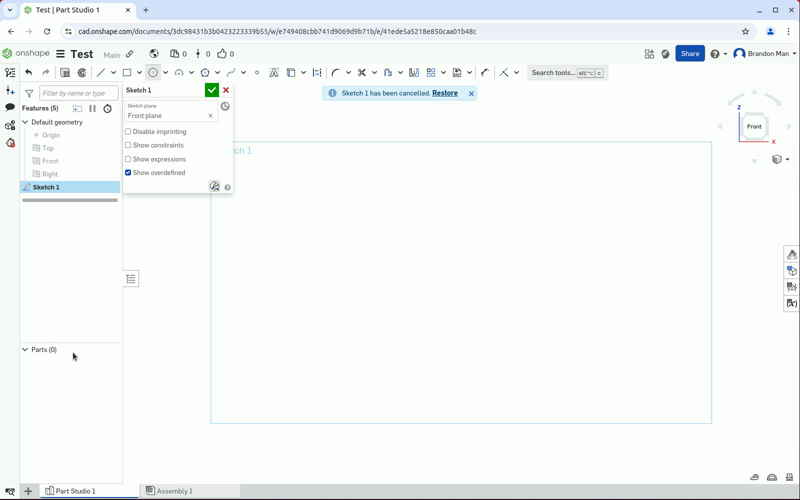
mouse_move(460, 282)
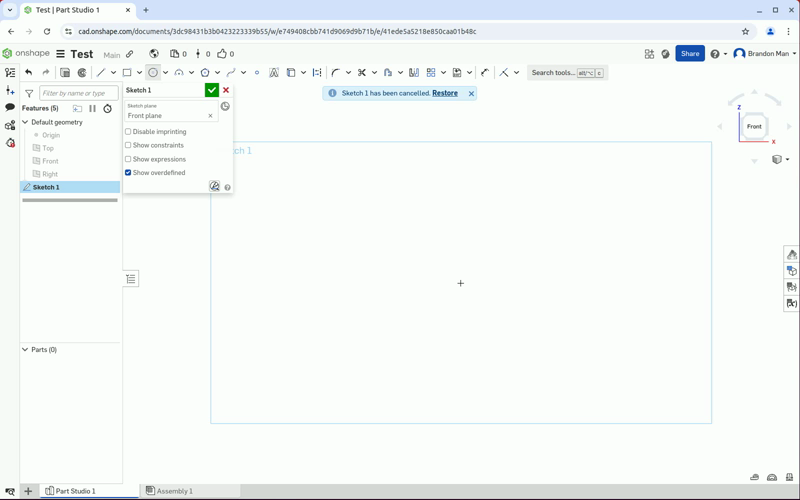
click(460, 282)
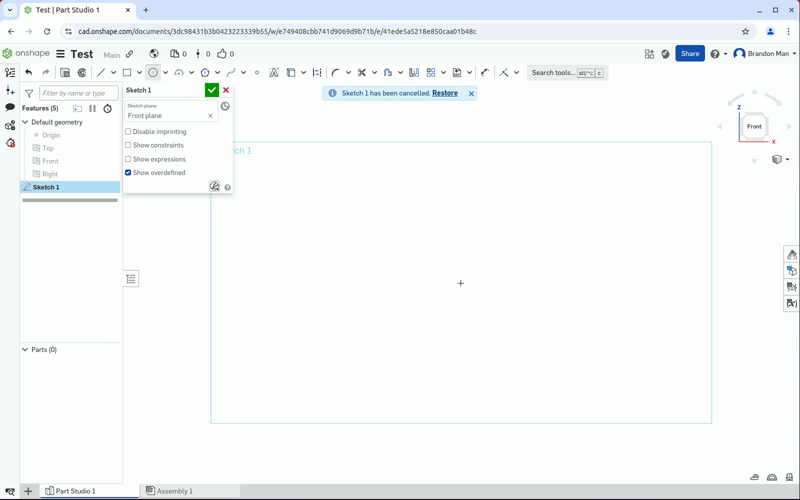
key_up(shift)
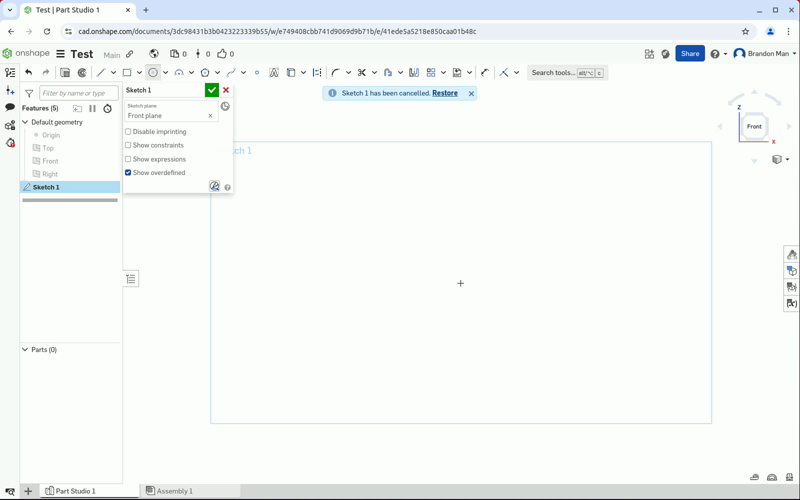
mouse_move(528, 282)
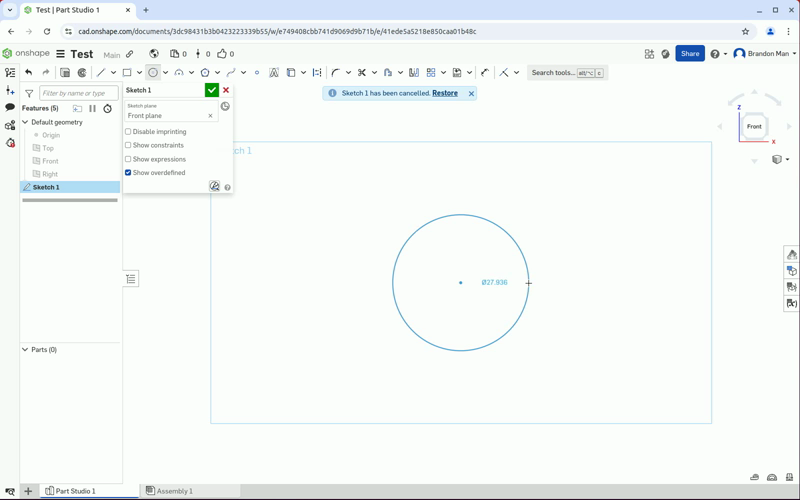
click(528, 282)
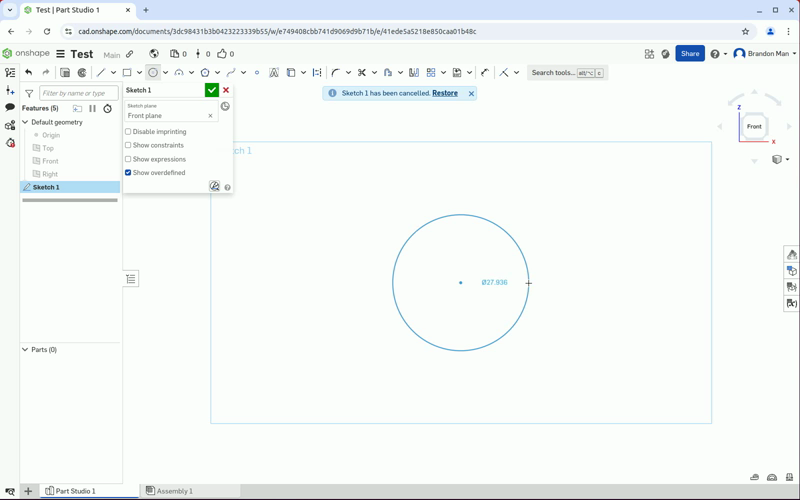
key(esc)
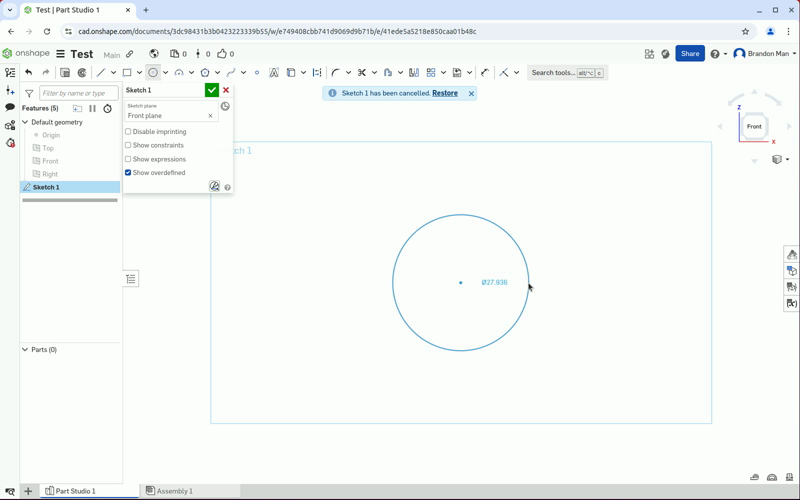
key(c)
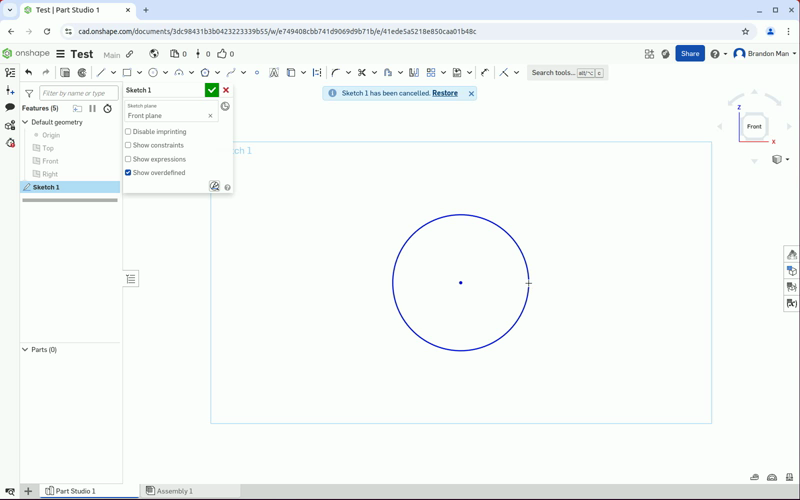
key_down(shift)
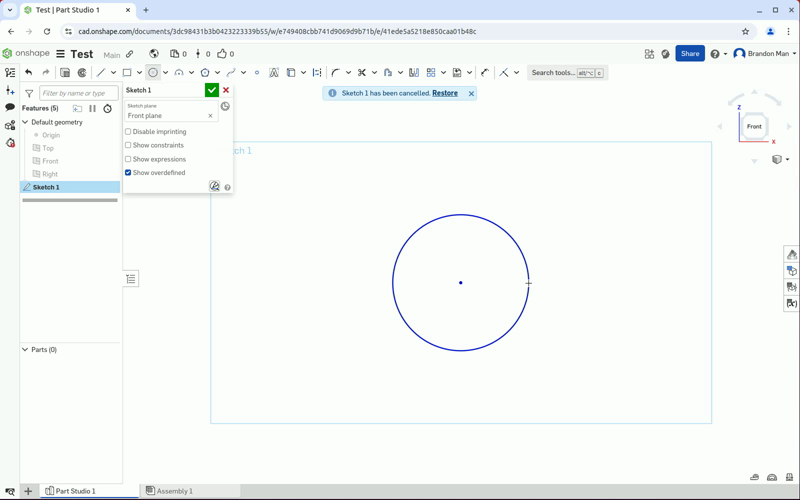
mouse_move(460, 282)
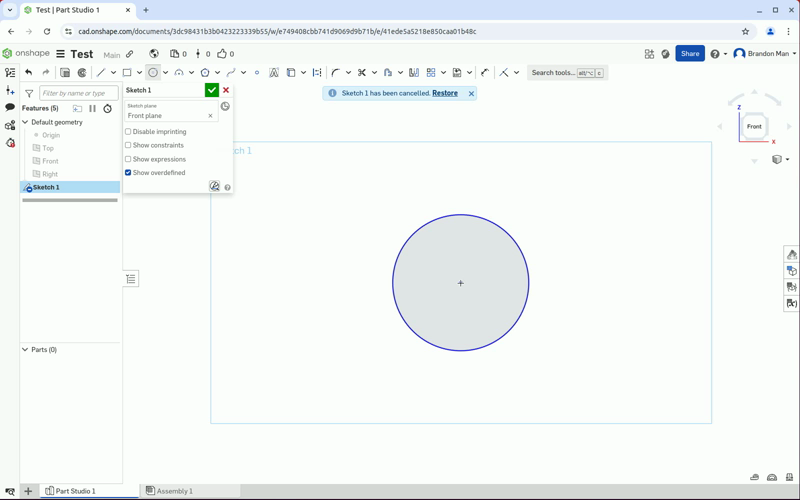
click(460, 282)
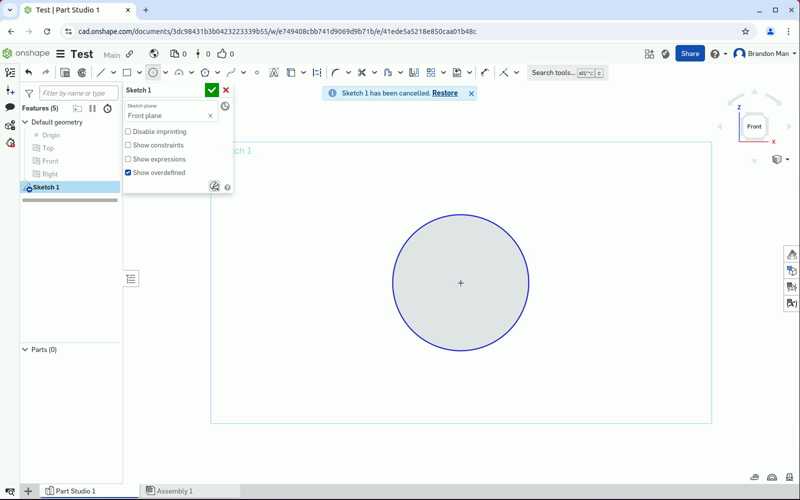
key_up(shift)
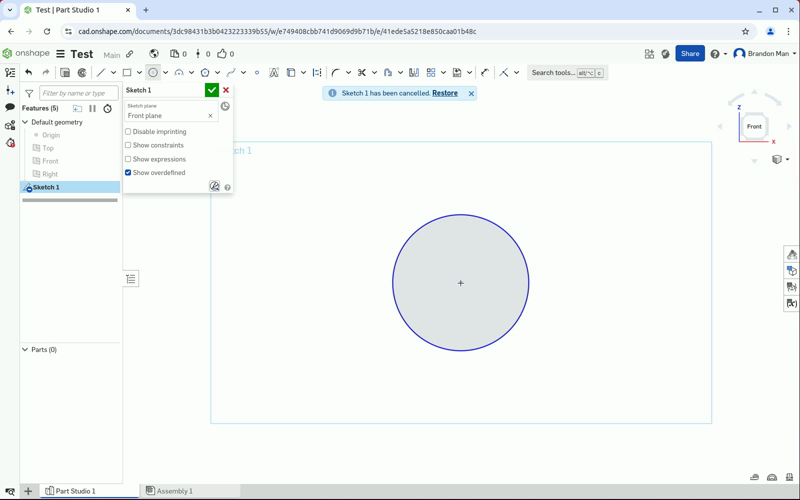
mouse_move(506, 282)
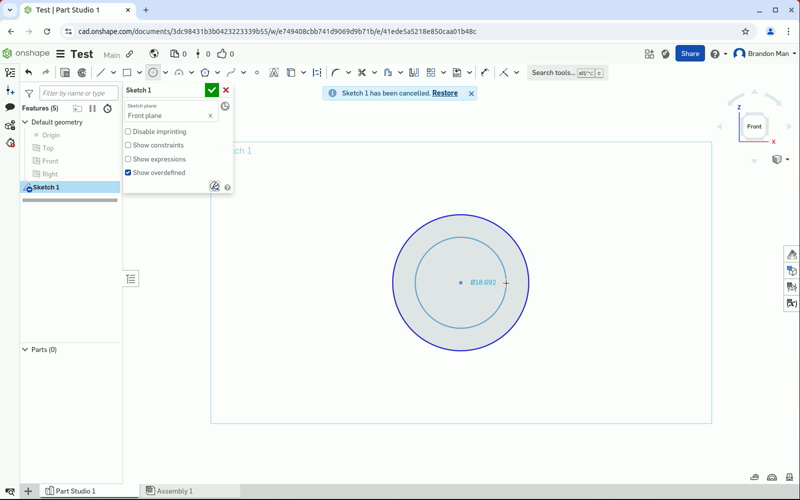
click(506, 282)
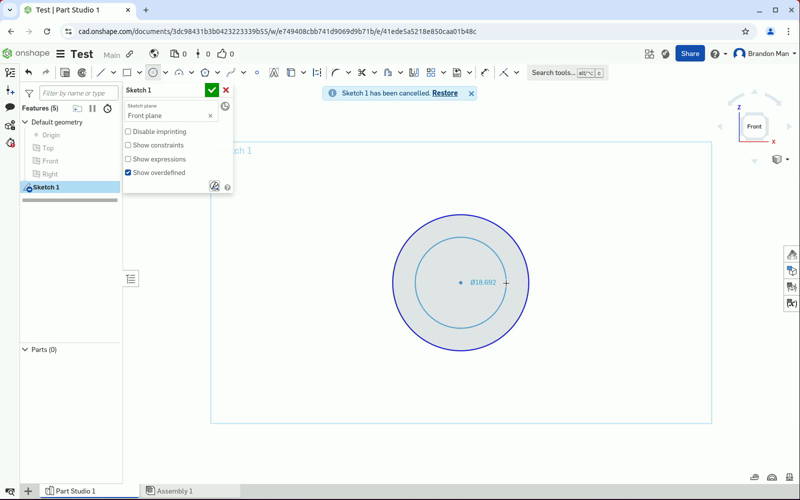
key(esc)
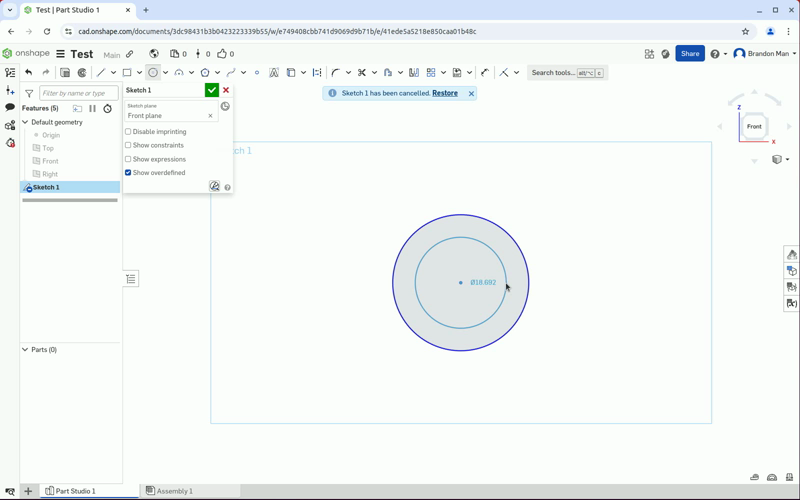
mouse_move(419, 313)
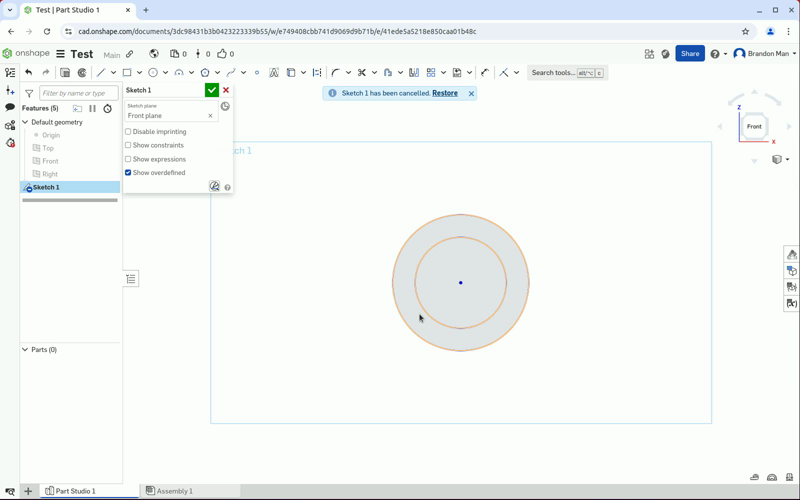
click(419, 313)
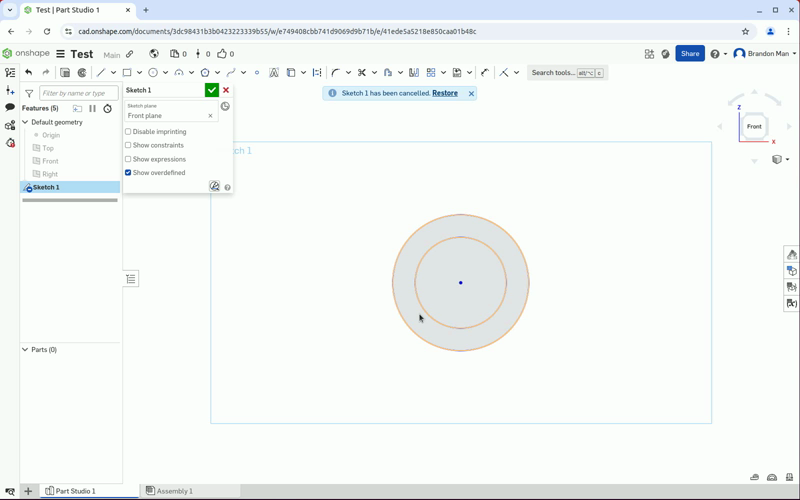
mouse_move(73, 352)
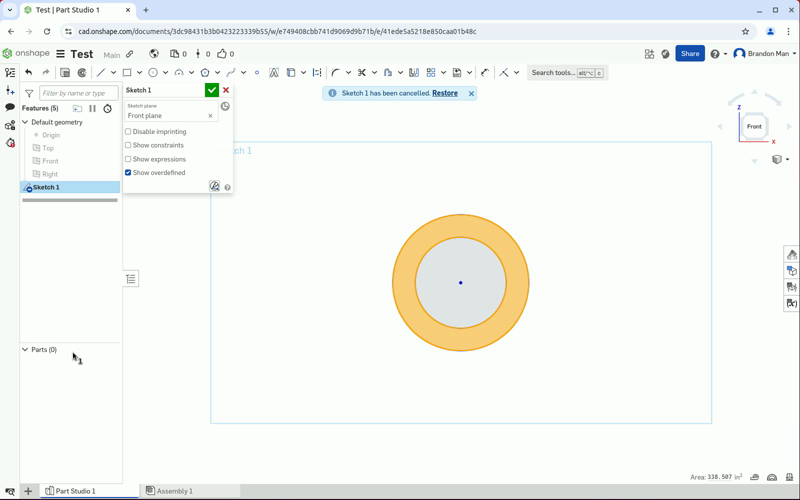
key(shift+y)
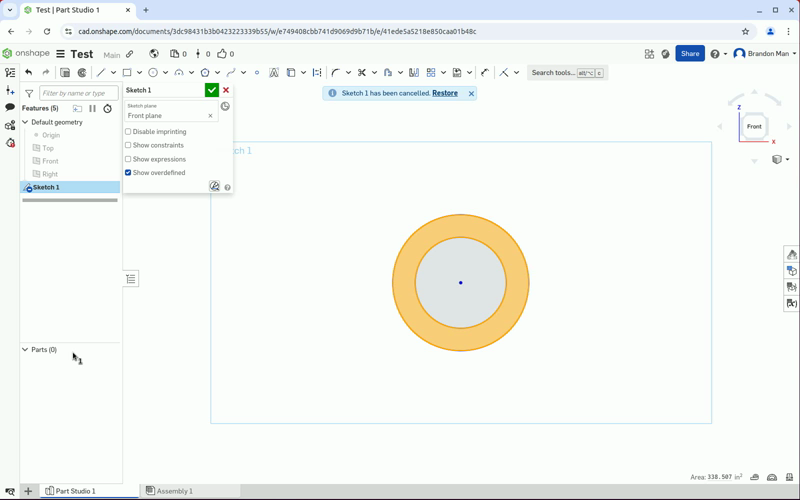
key(shift+e)
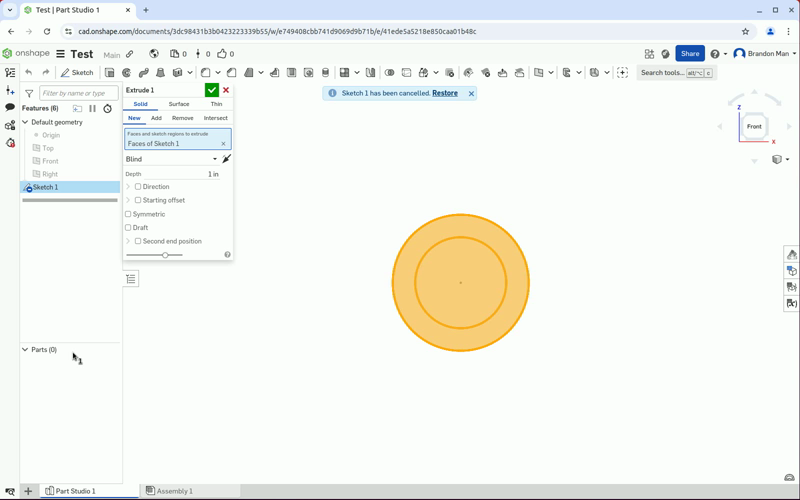
mouse_move(143, 106)
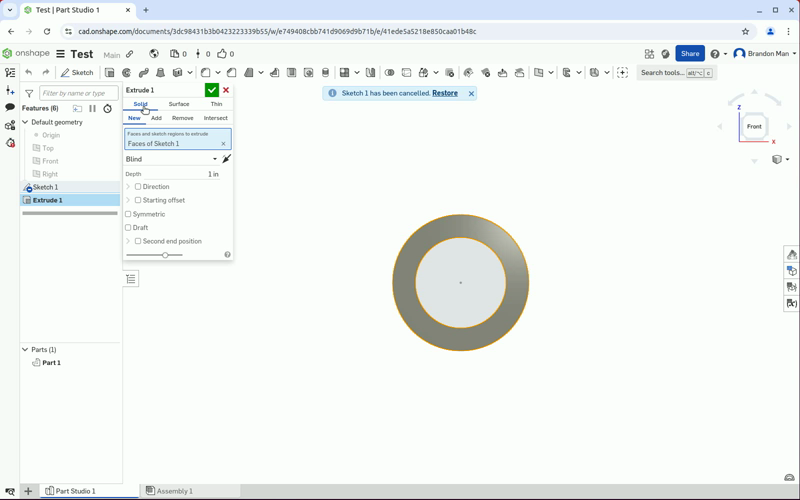
click(143, 106)
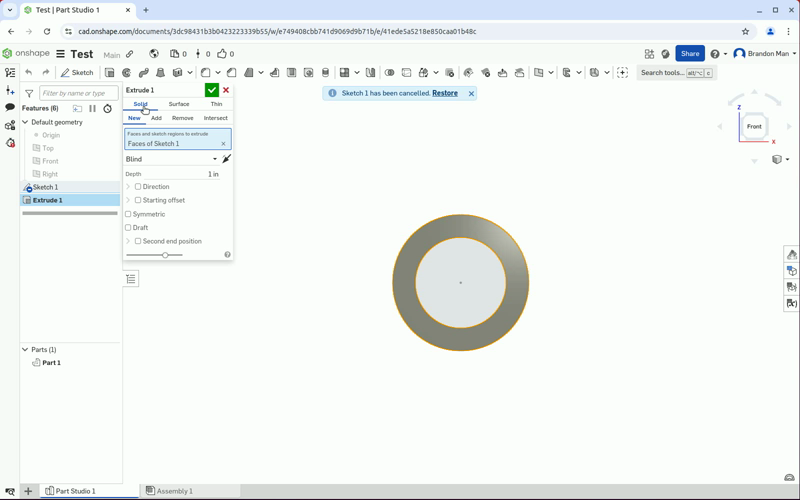
mouse_move(137, 120)
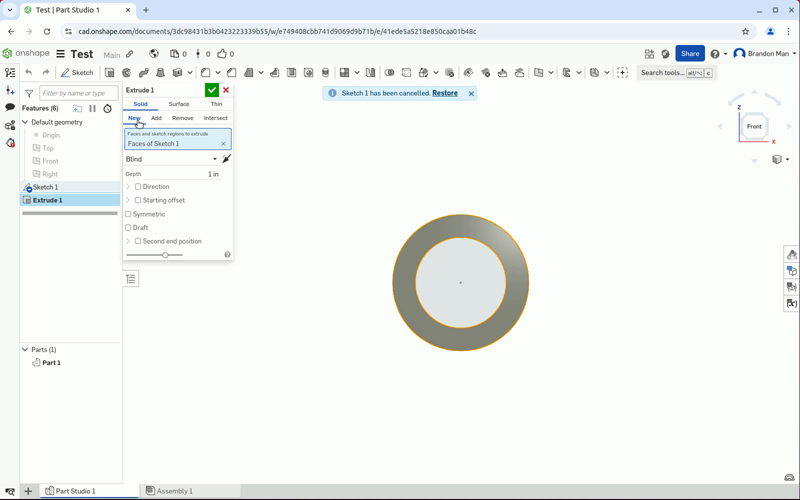
click(137, 120)
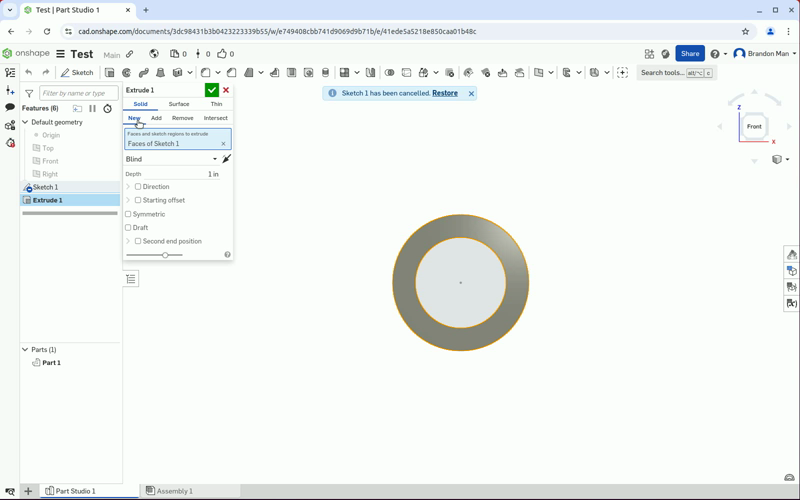
key(tab, 4)
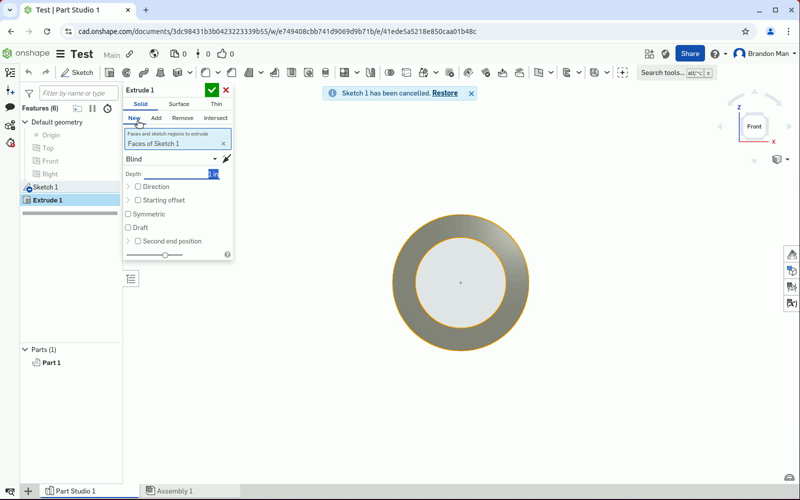
text(-23.108)
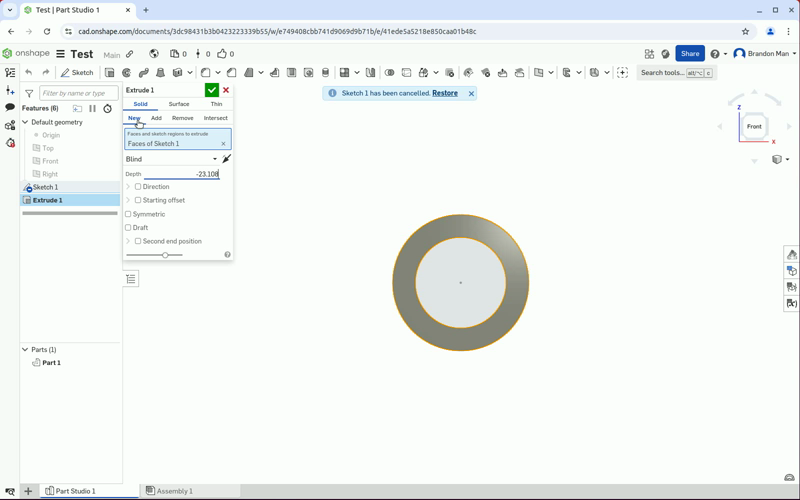
key(enter)
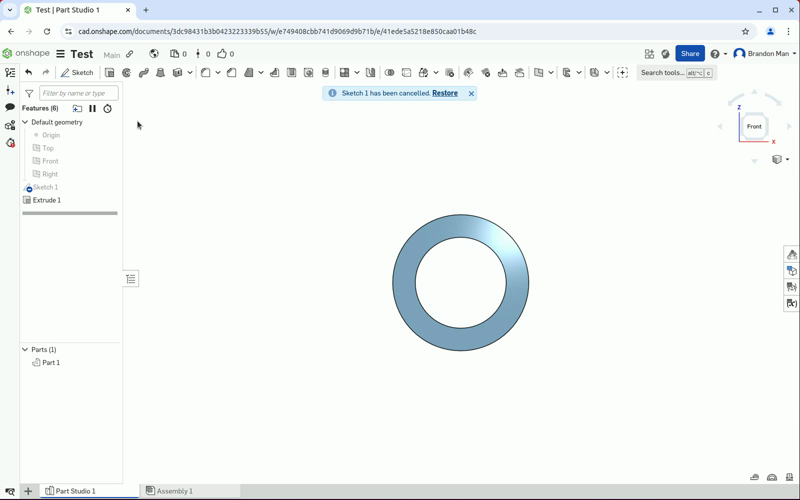
key(shift+h)
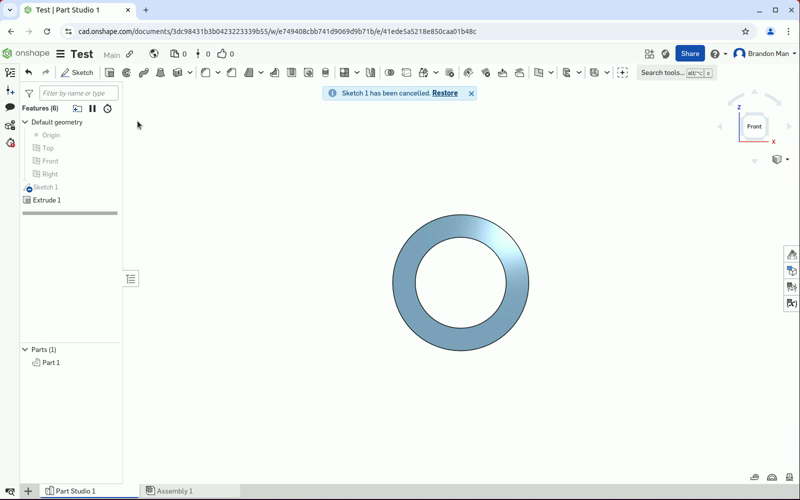
key(shift+h)
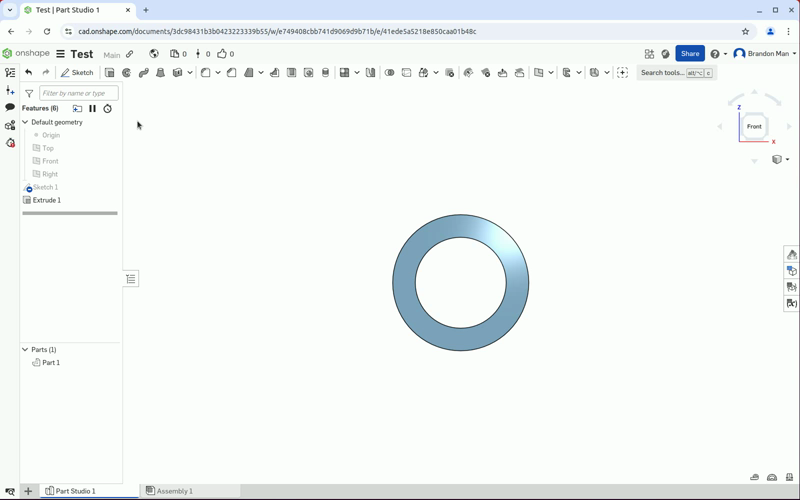
mouse_move(73, 189)
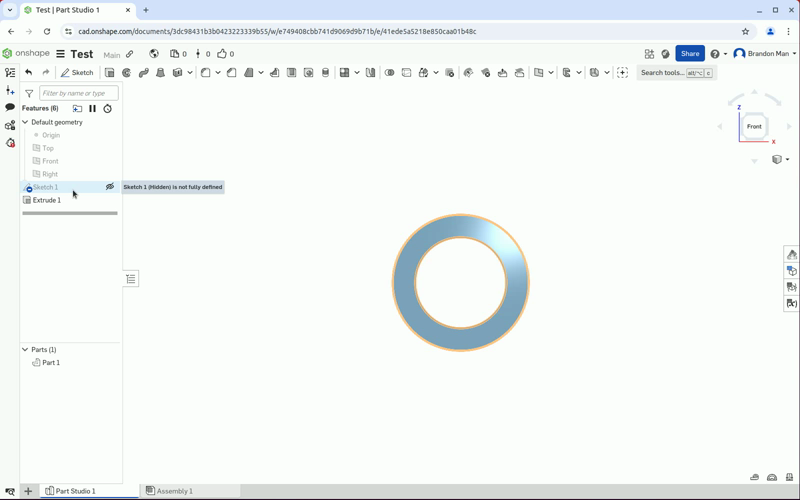
click(73, 189)
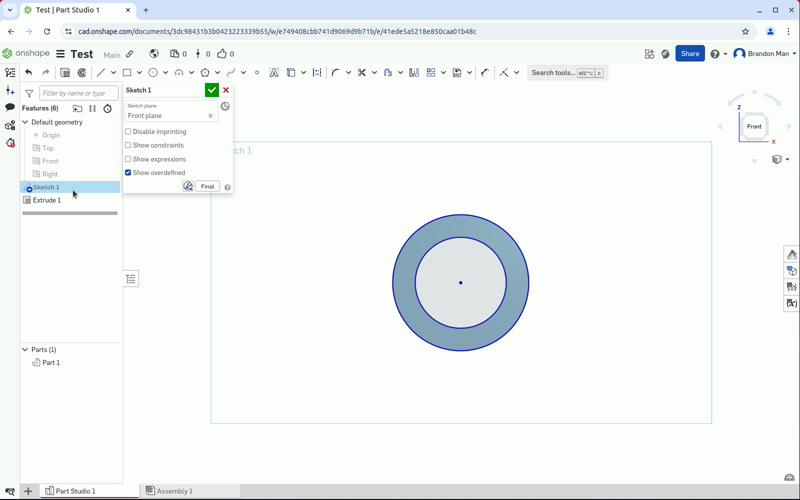
mouse_move(229, 92)
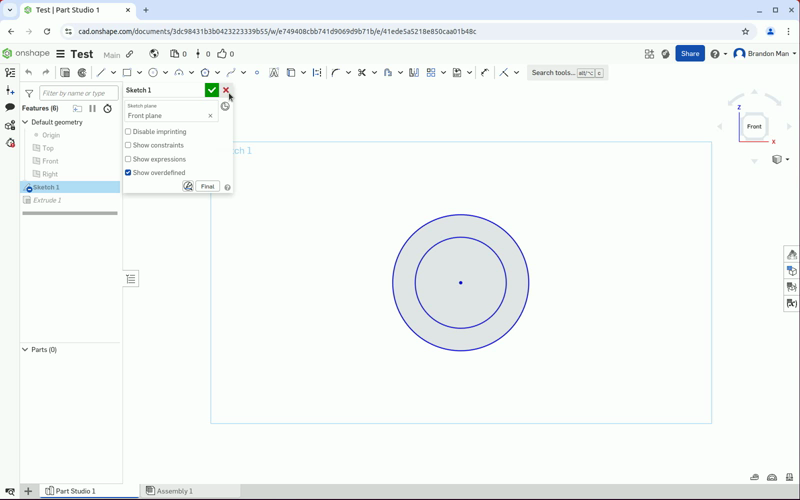
click(229, 92)
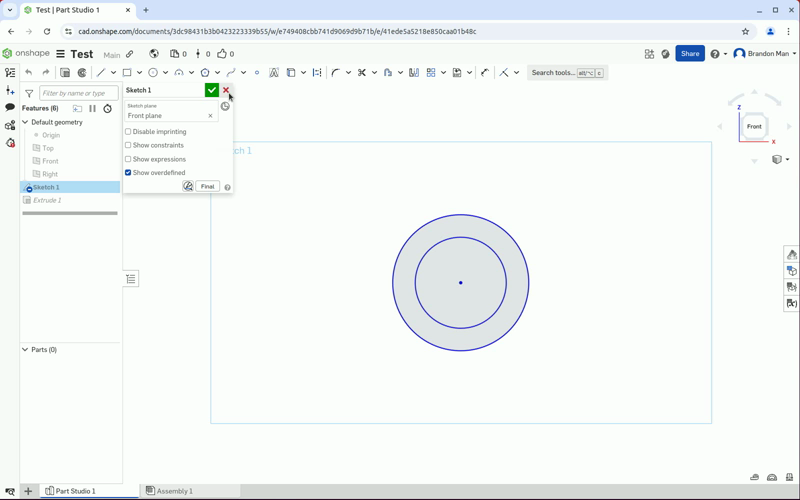
key(shift+s)
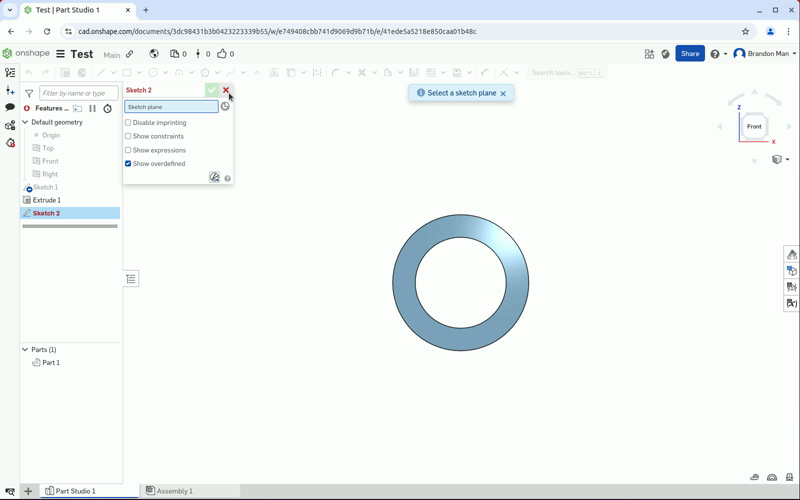
mouse_move(73, 163)
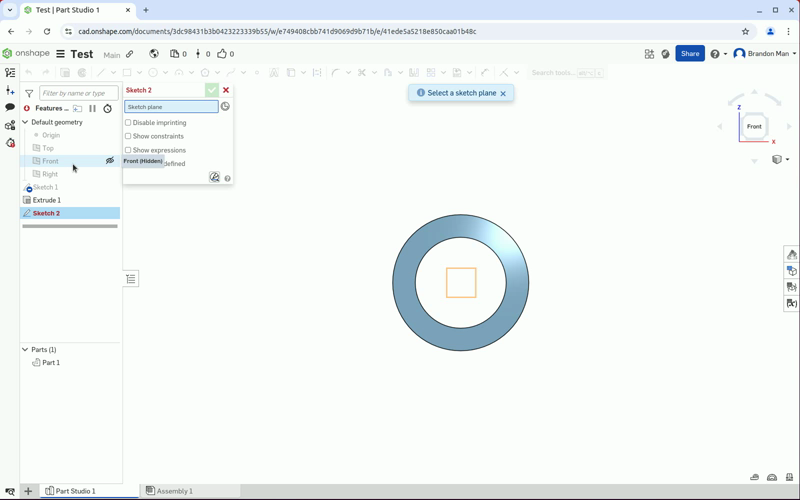
click(73, 163)
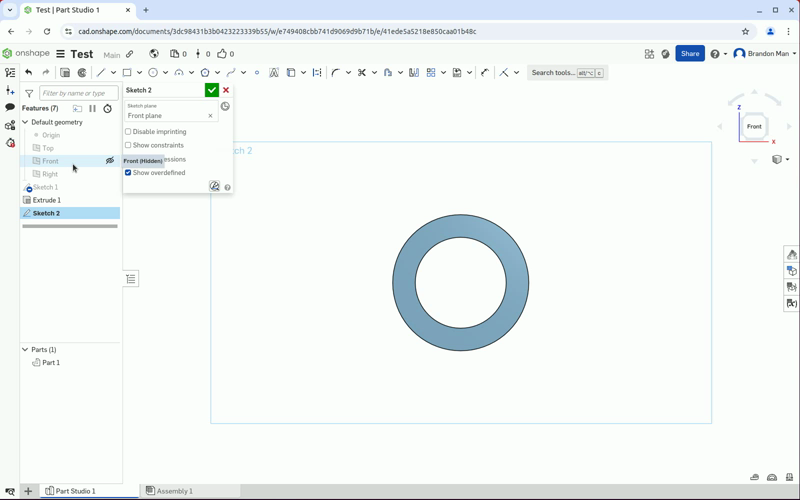
mouse_move(73, 352)
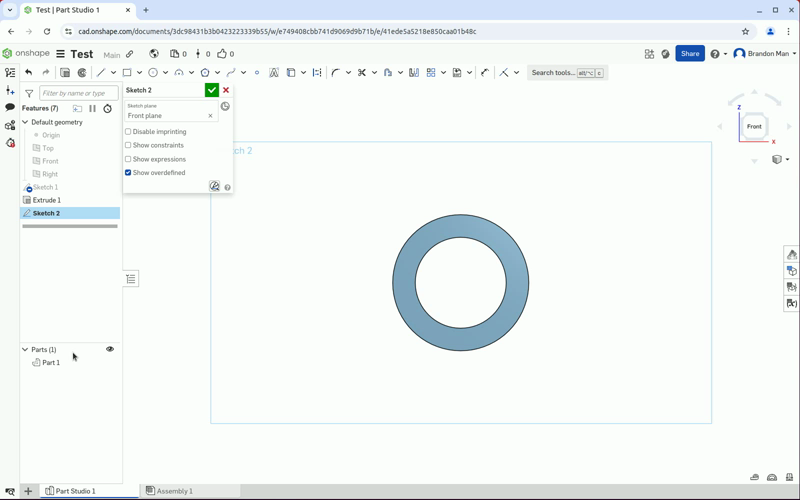
key(y)
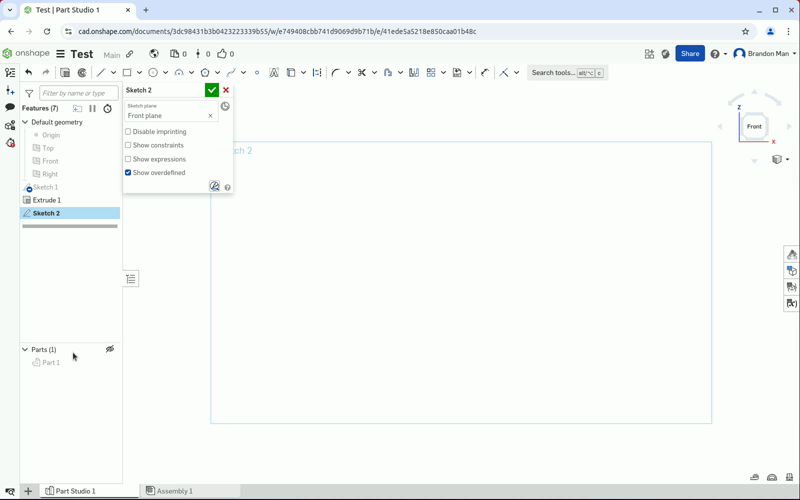
key(c)
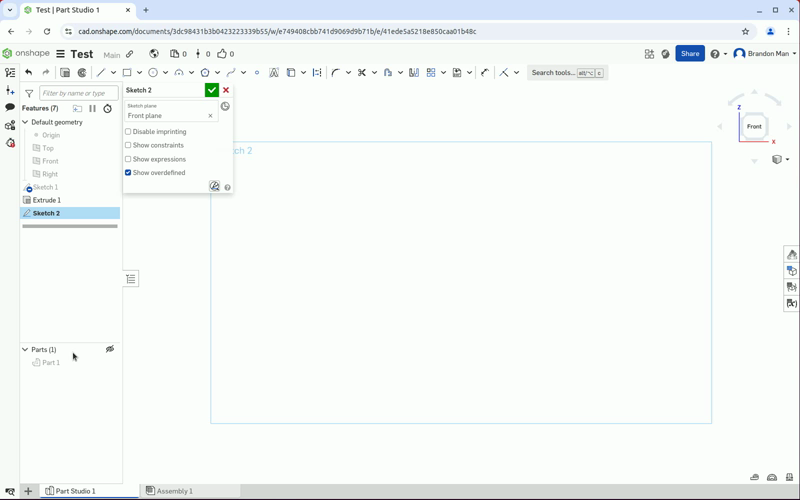
key_down(shift)
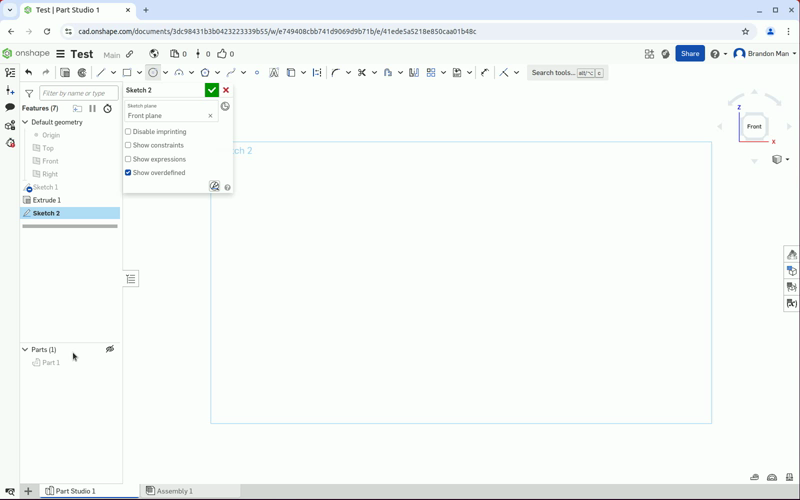
mouse_move(461, 282)
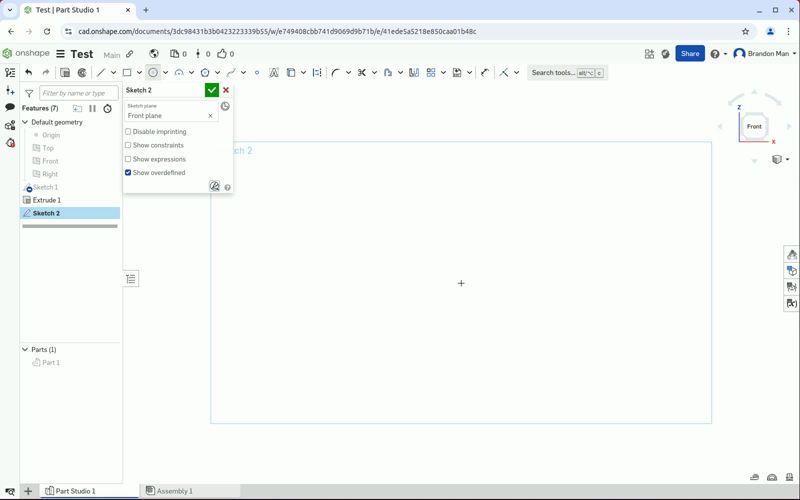
click(461, 282)
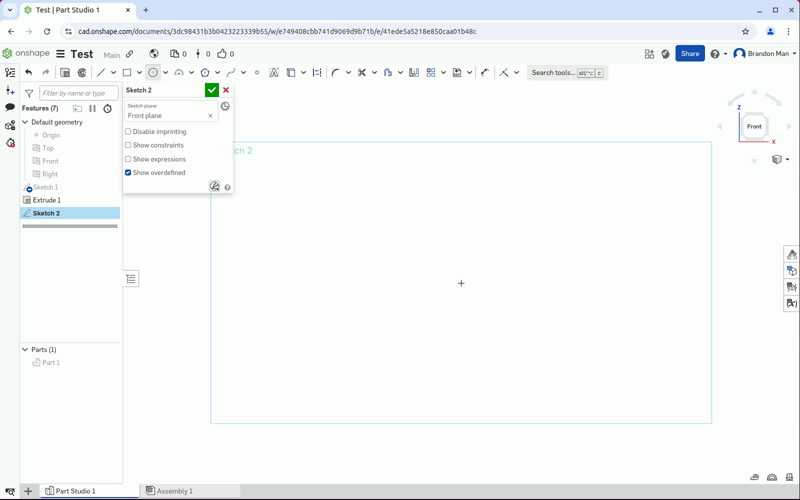
key_up(shift)
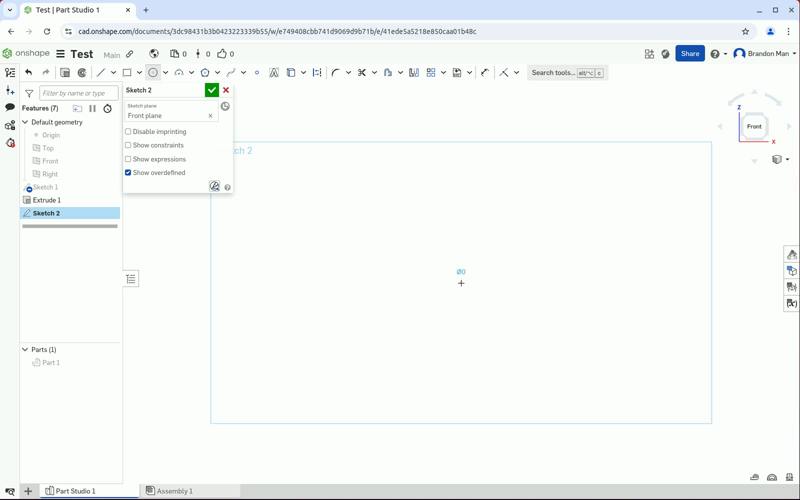
mouse_move(552, 282)
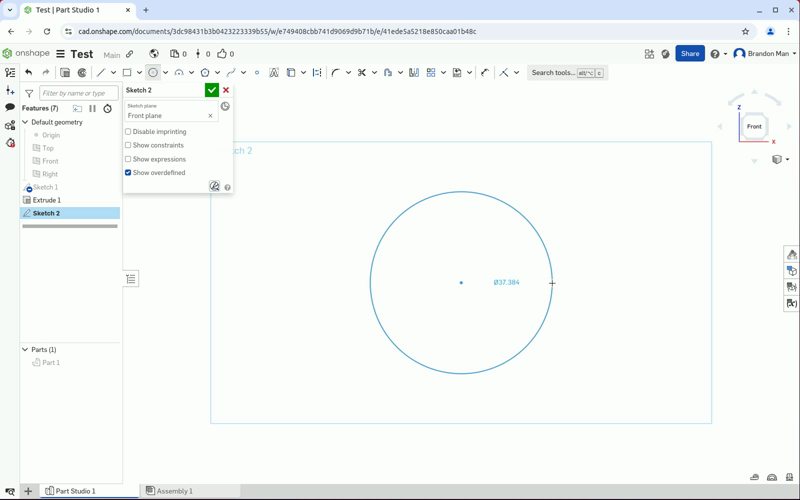
click(552, 282)
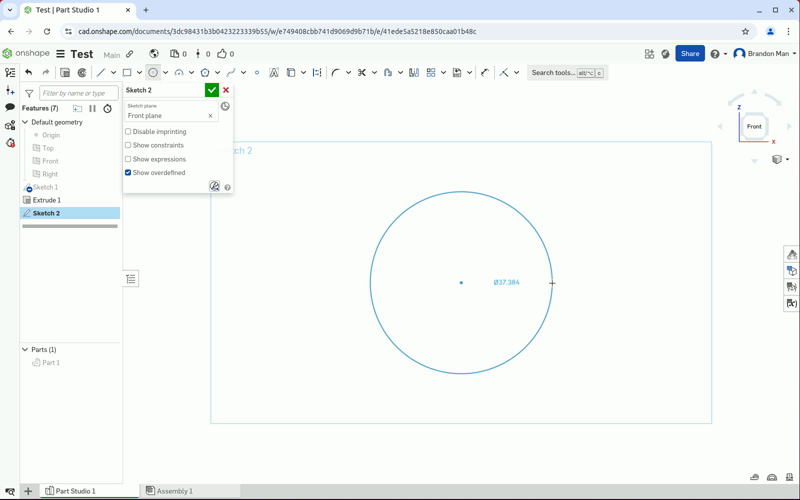
key(esc)
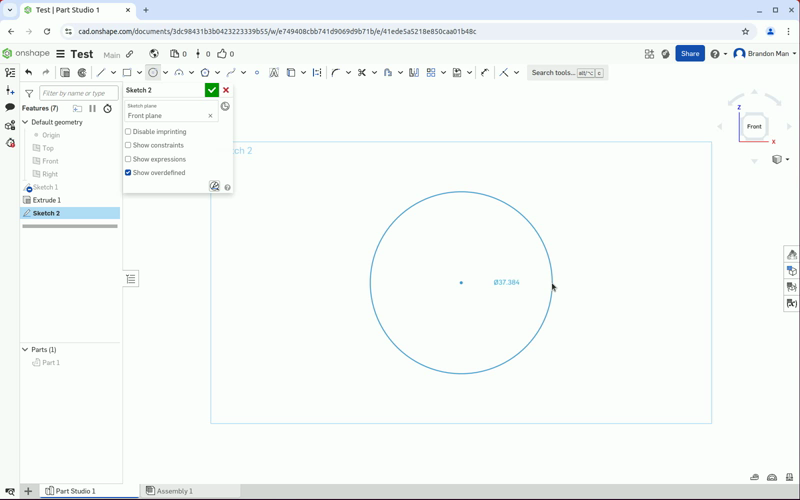
key(c)
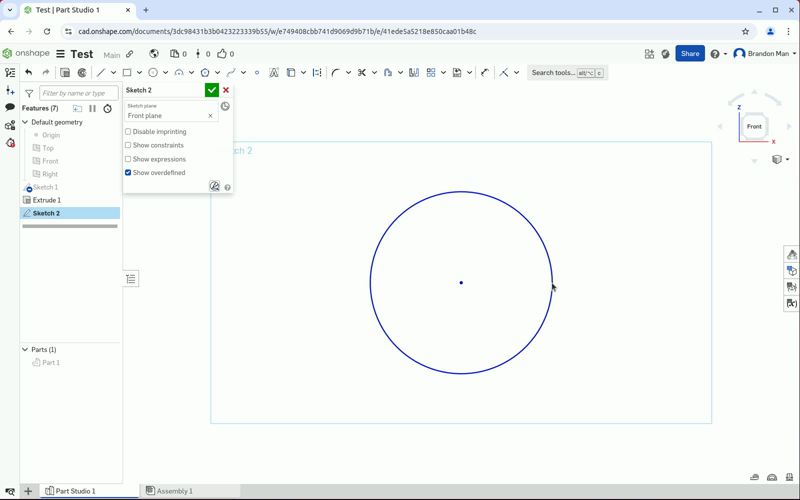
key_down(shift)
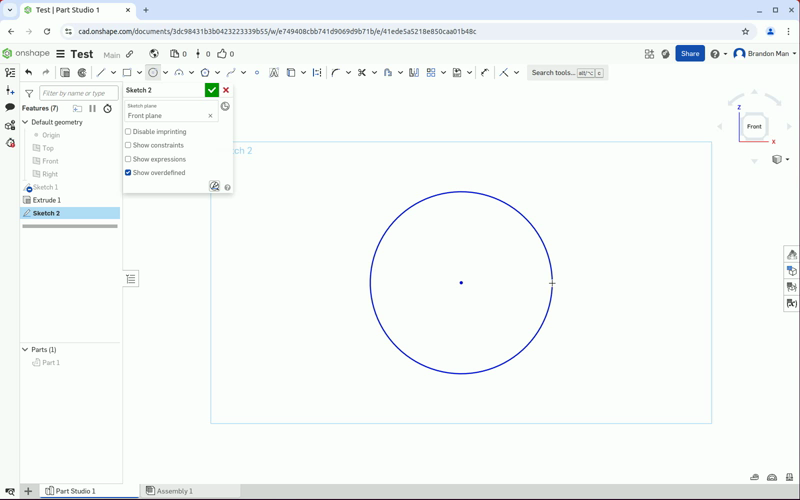
mouse_move(461, 282)
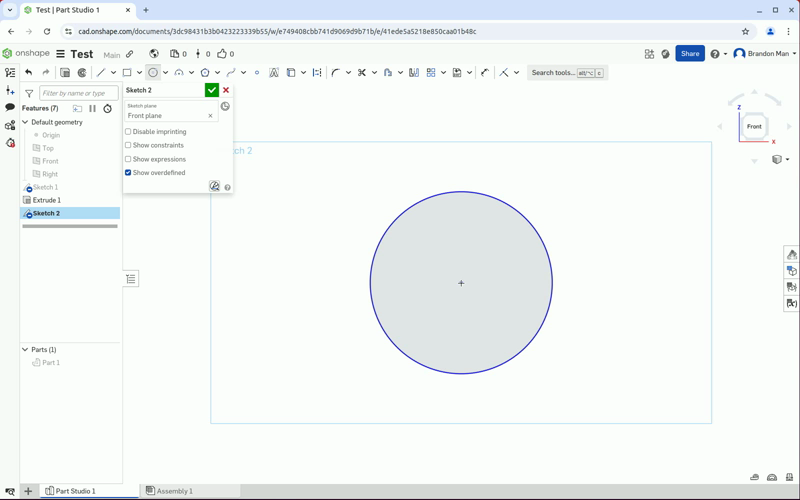
click(461, 282)
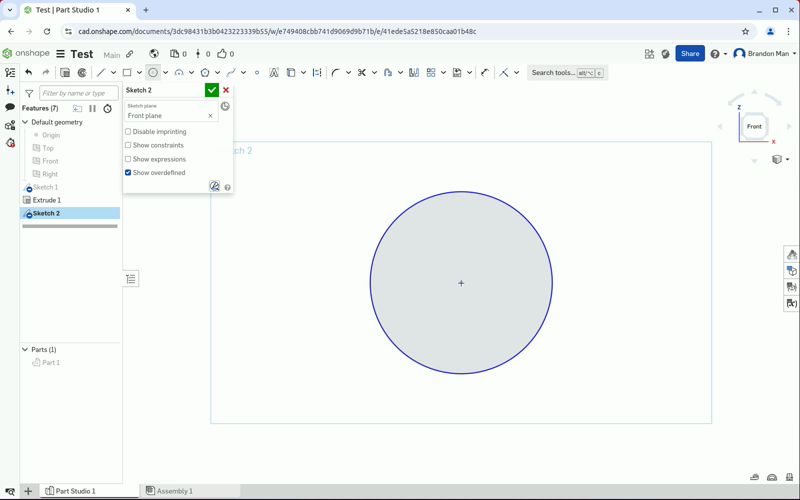
key_up(shift)
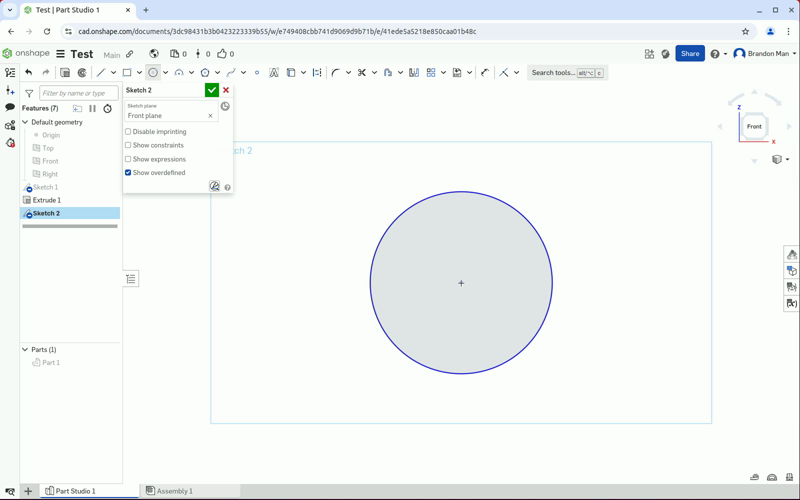
mouse_move(529, 282)
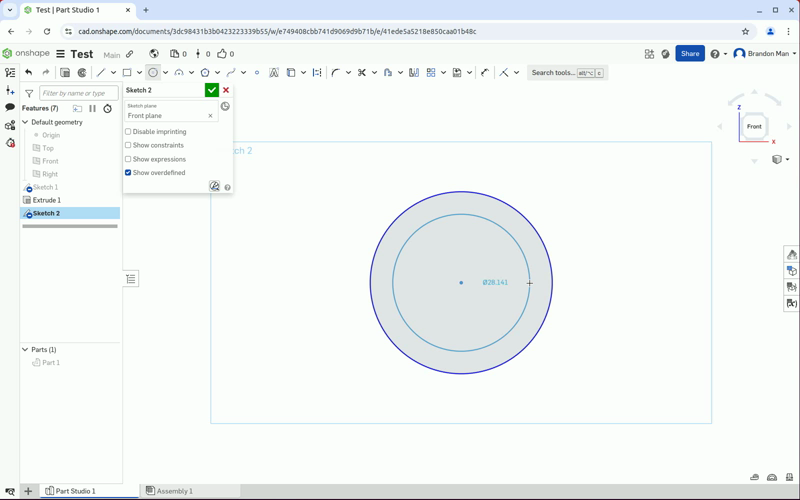
click(529, 282)
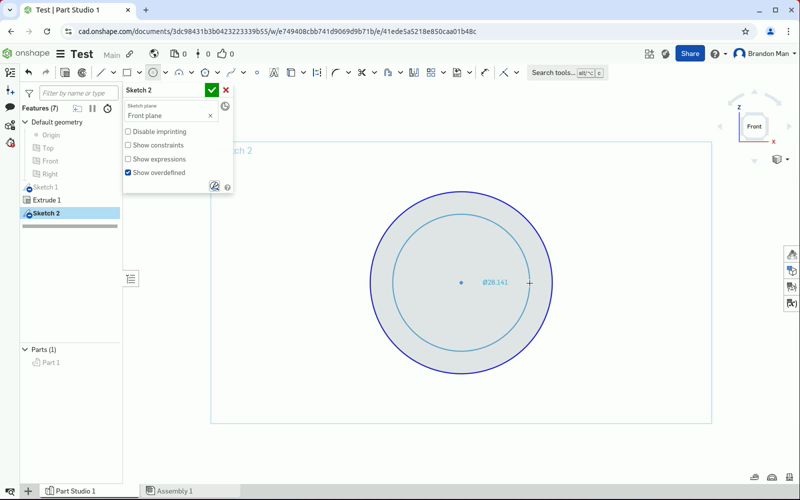
key(esc)
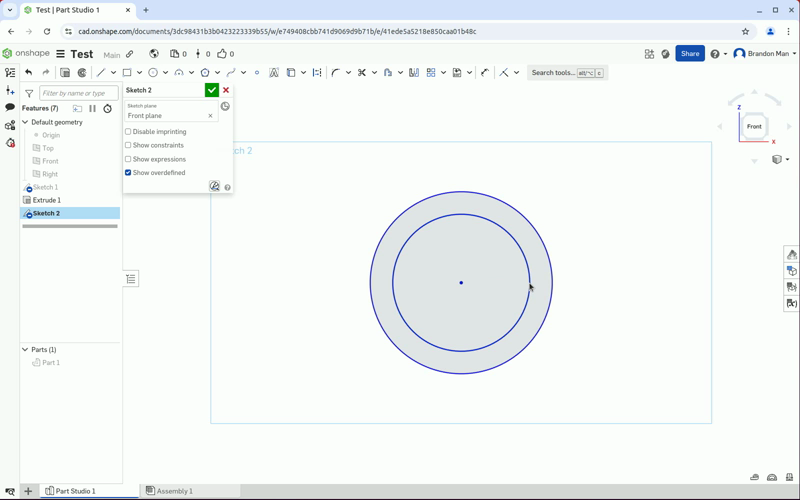
mouse_move(480, 363)
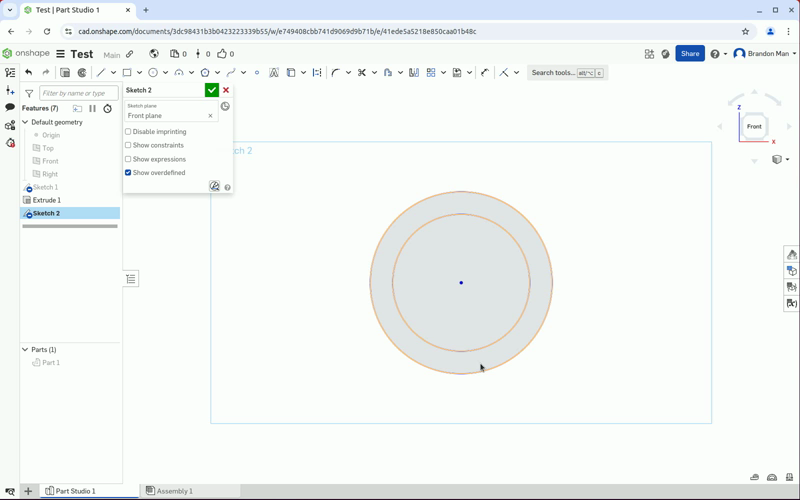
click(480, 363)
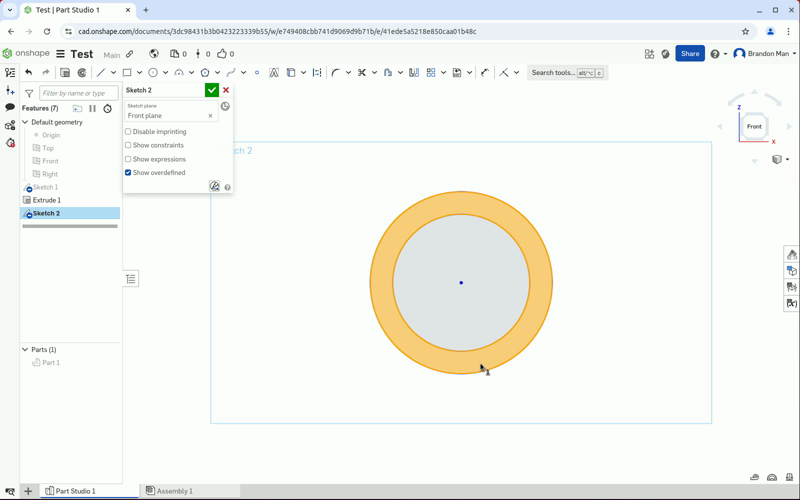
mouse_move(73, 352)
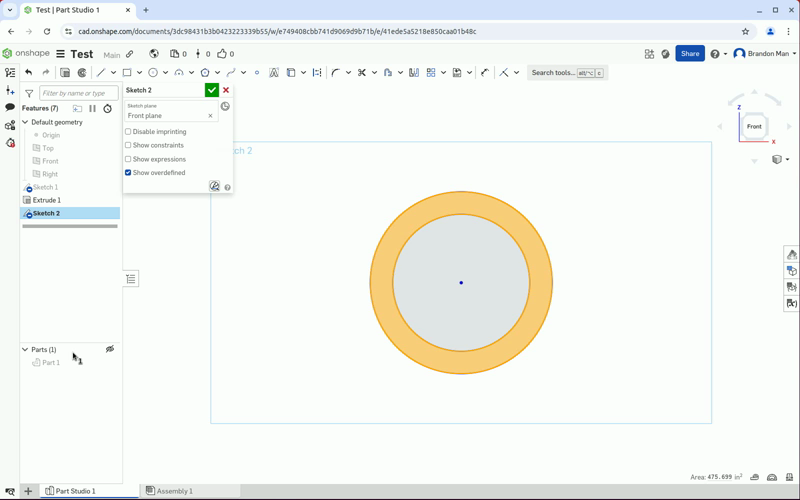
key(shift+y)
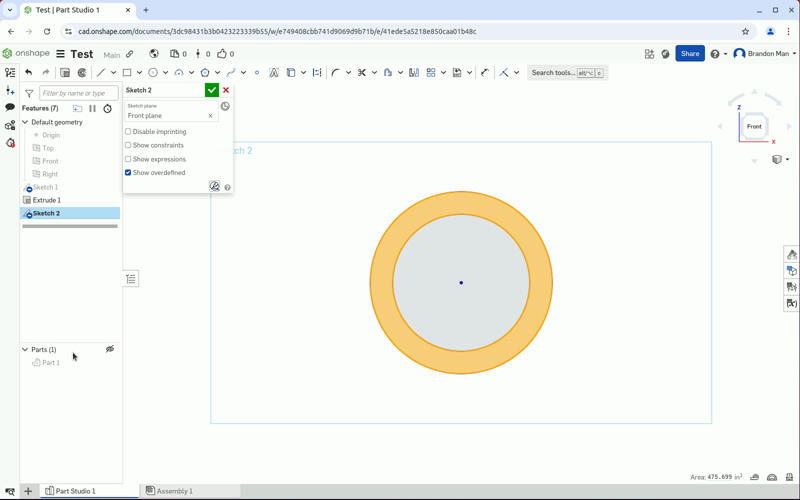
key(shift+e)
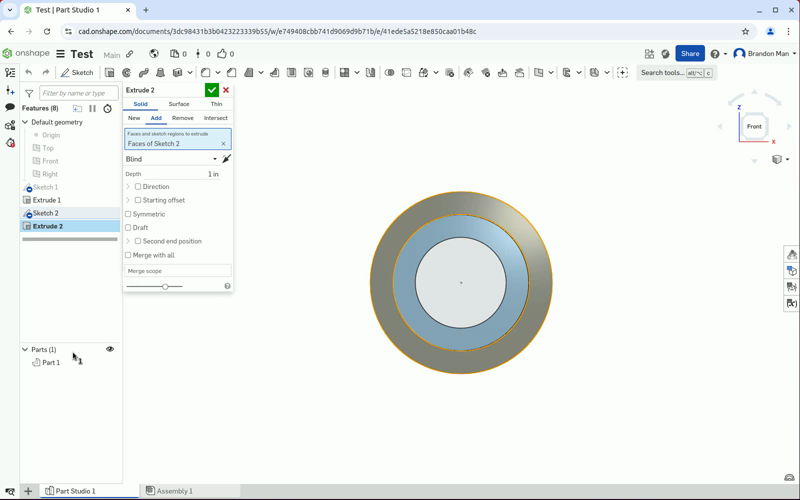
mouse_move(143, 106)
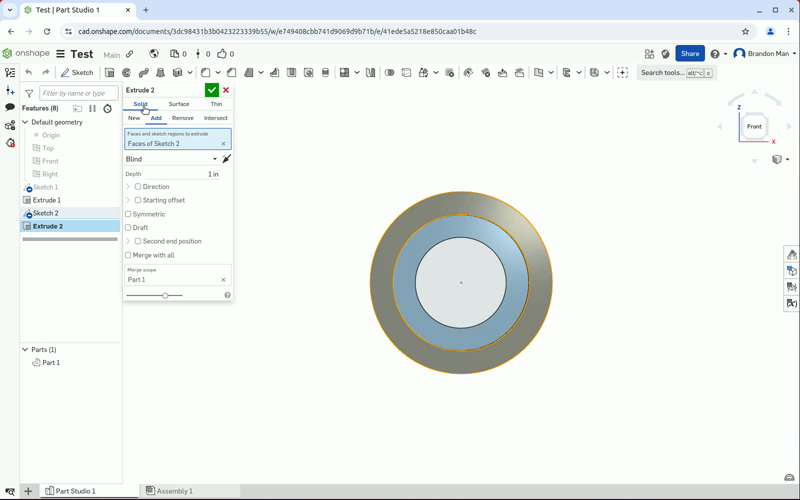
click(143, 106)
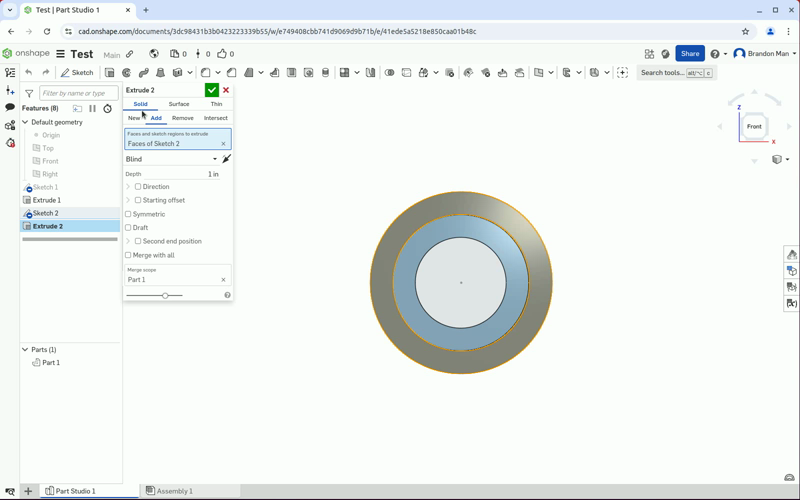
mouse_move(137, 120)
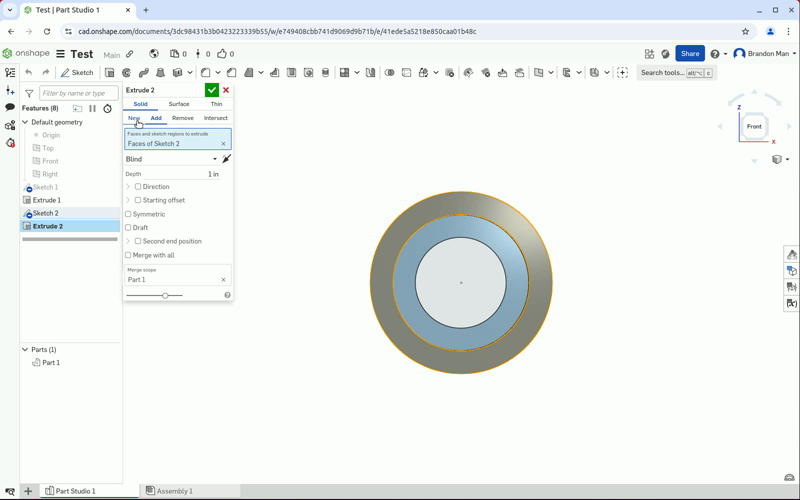
click(137, 120)
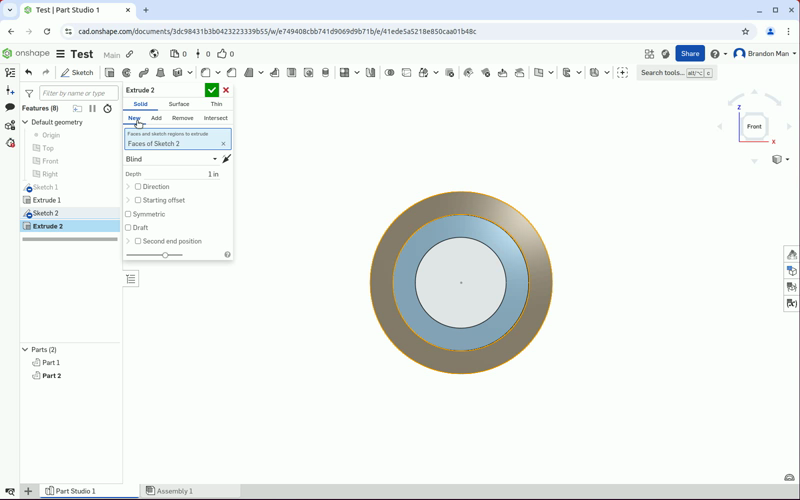
key(tab, 4)
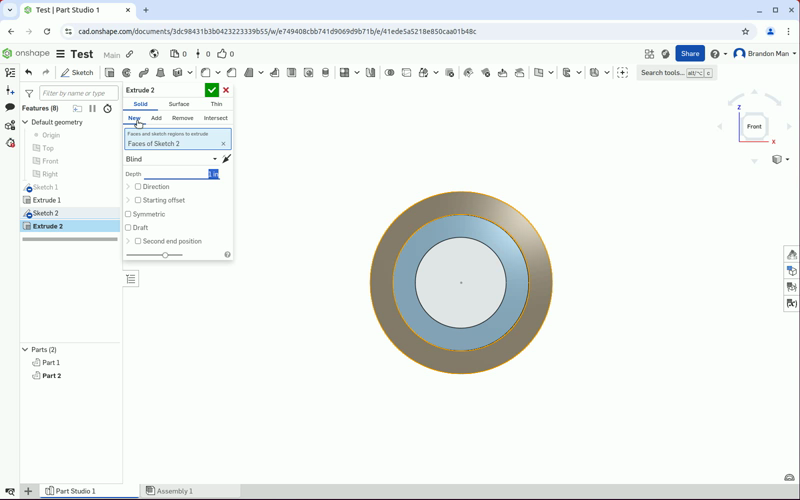
text(-23.108)
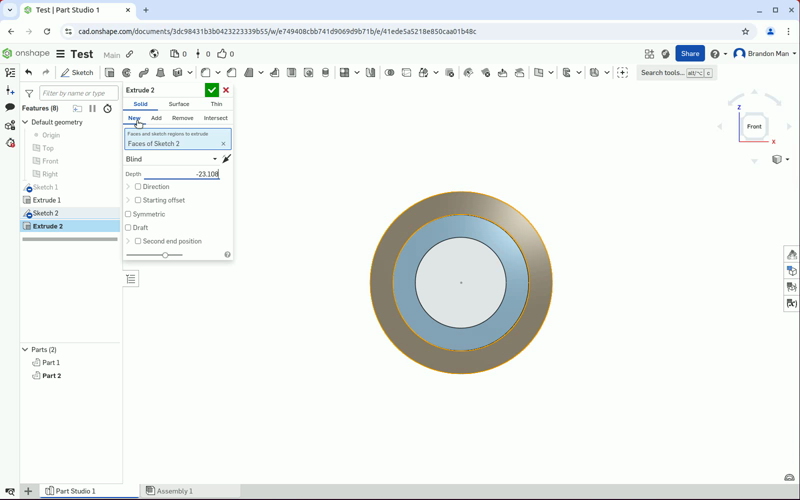
key(enter)
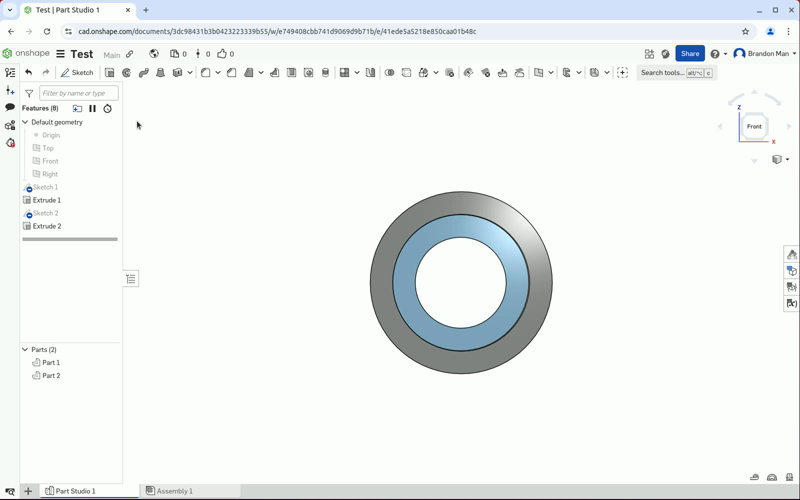
key(shift+h)
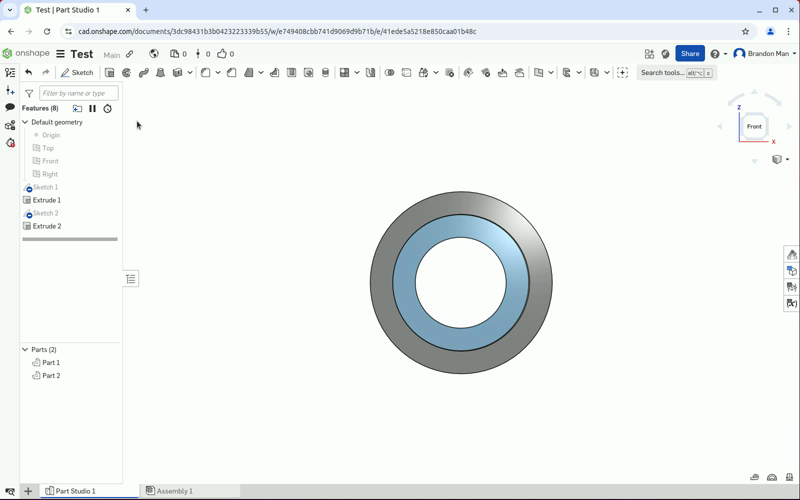
key(shift+h)
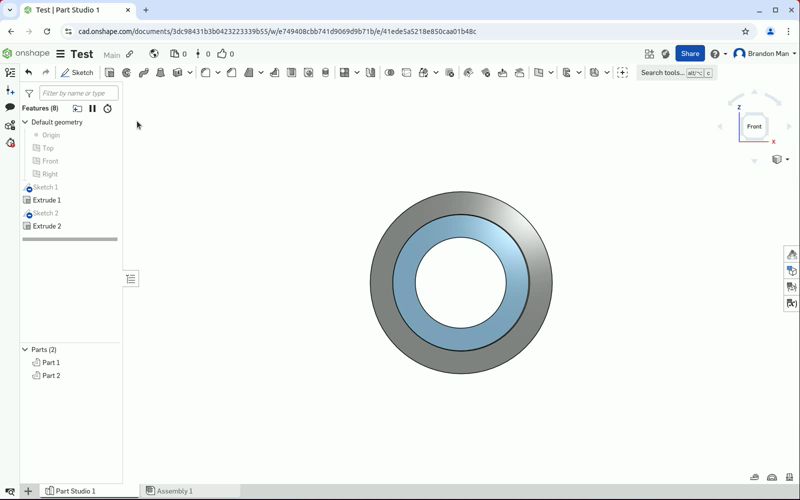
mouse_move(73, 189)
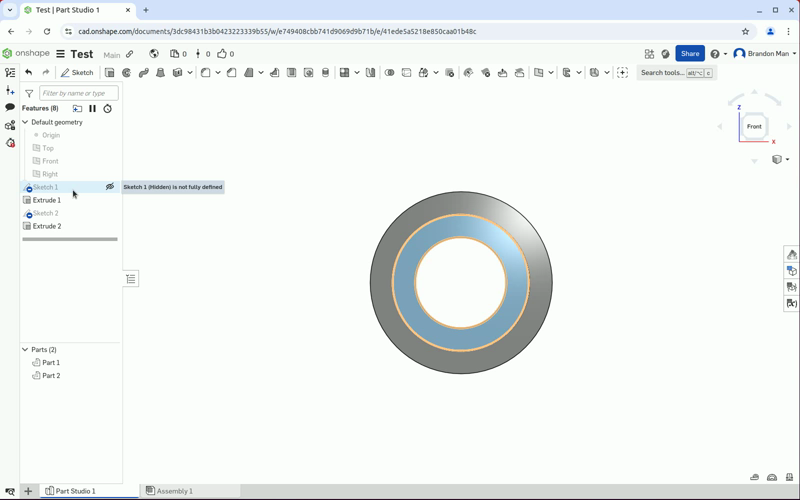
click(73, 189)
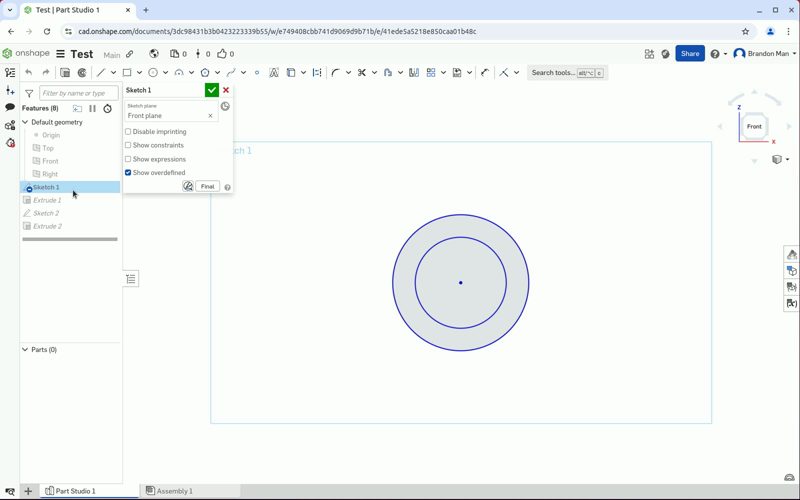
mouse_move(229, 92)
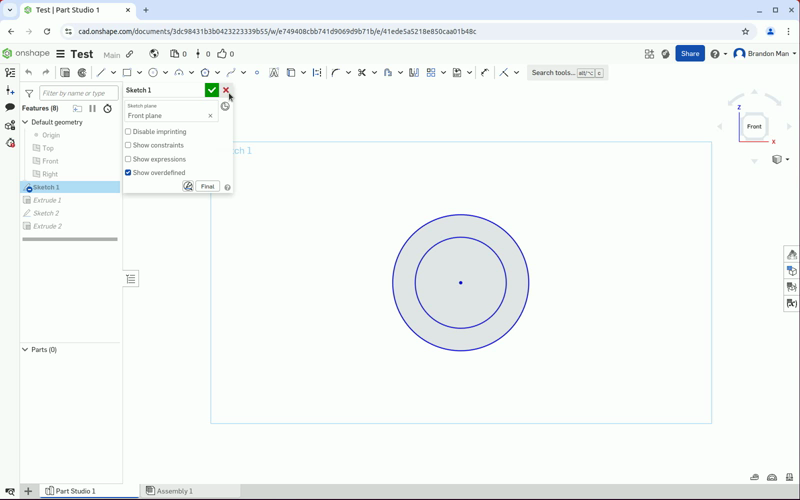
click(229, 92)
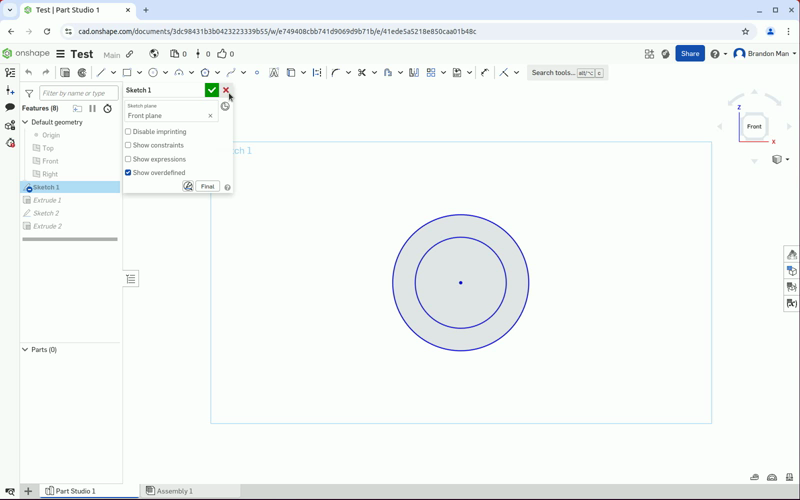
key(shift+s)
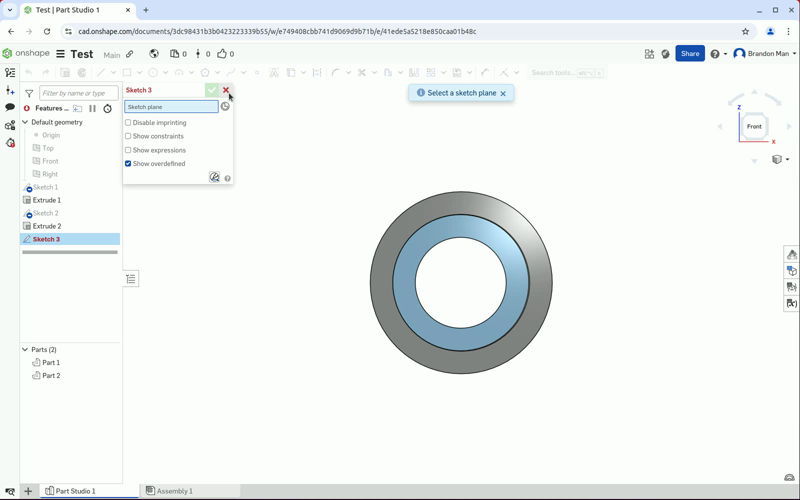
mouse_move(73, 163)
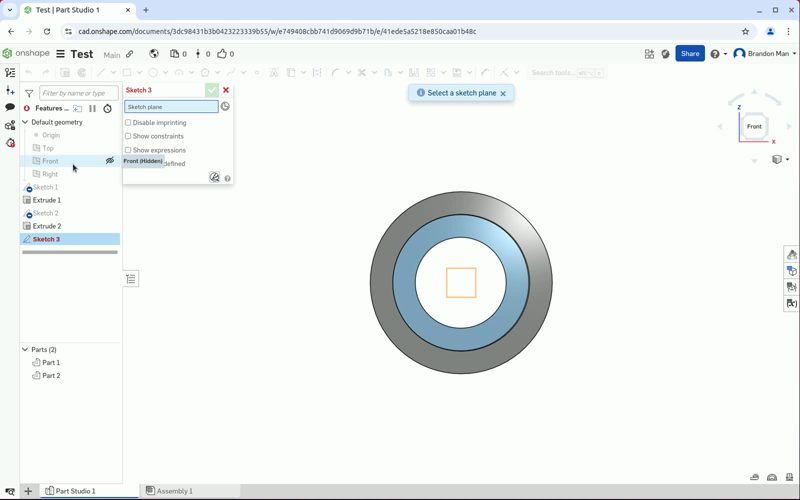
click(73, 163)
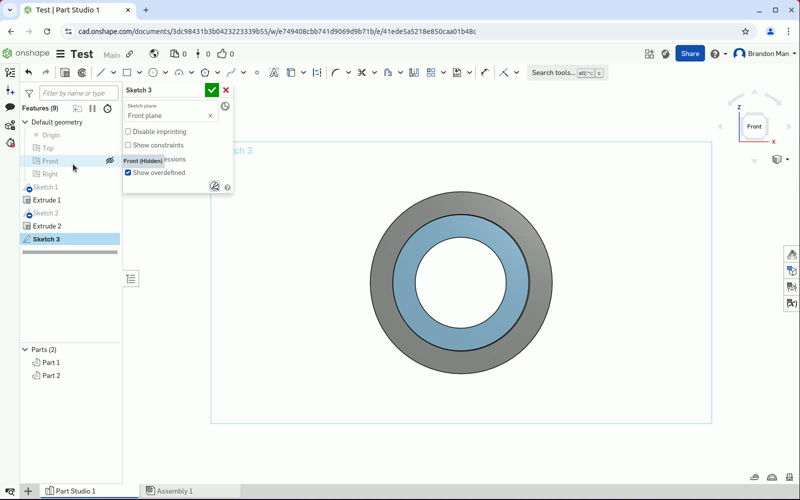
mouse_move(73, 352)
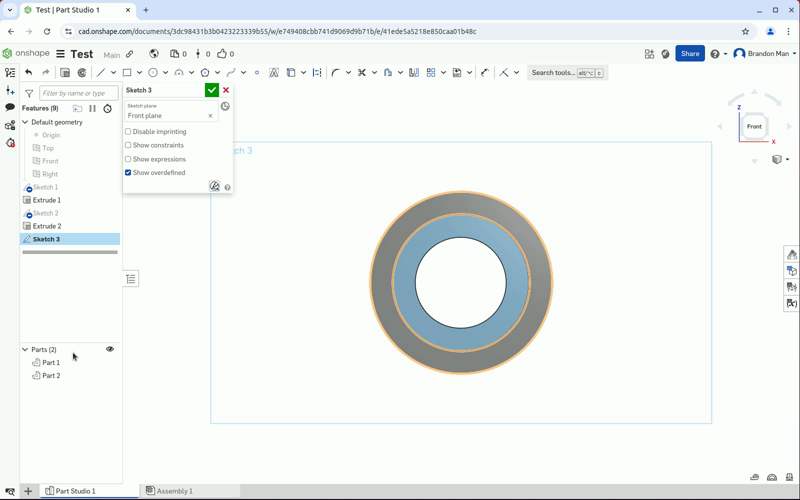
key(y)
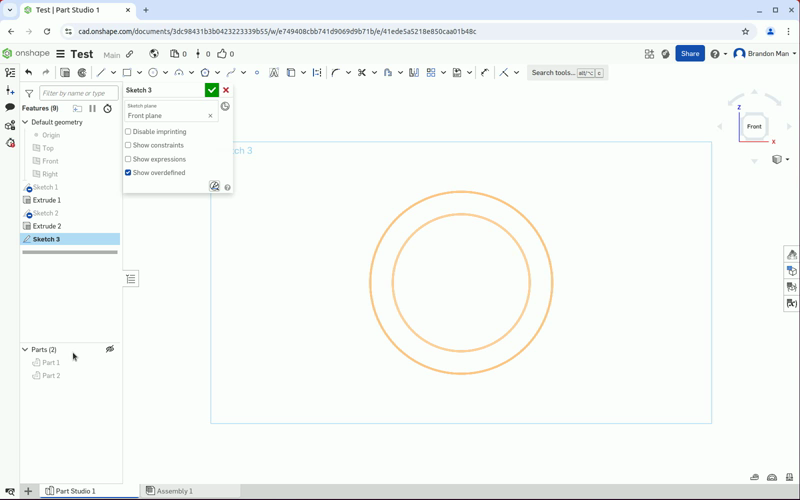
key(c)
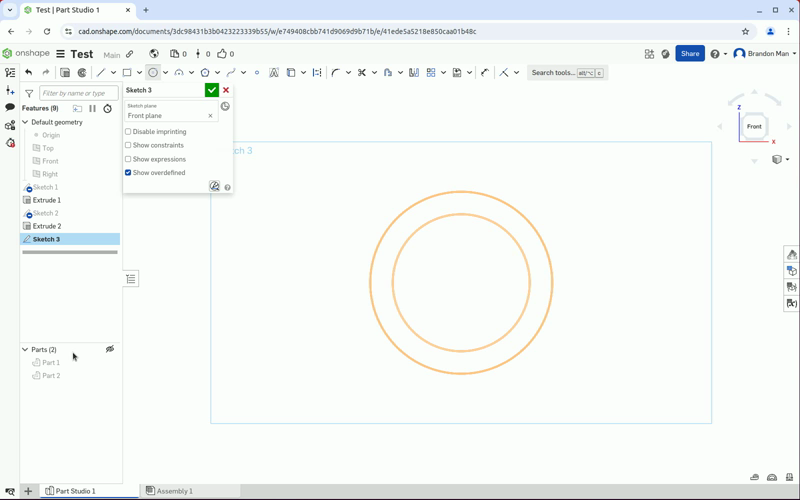
key_down(shift)
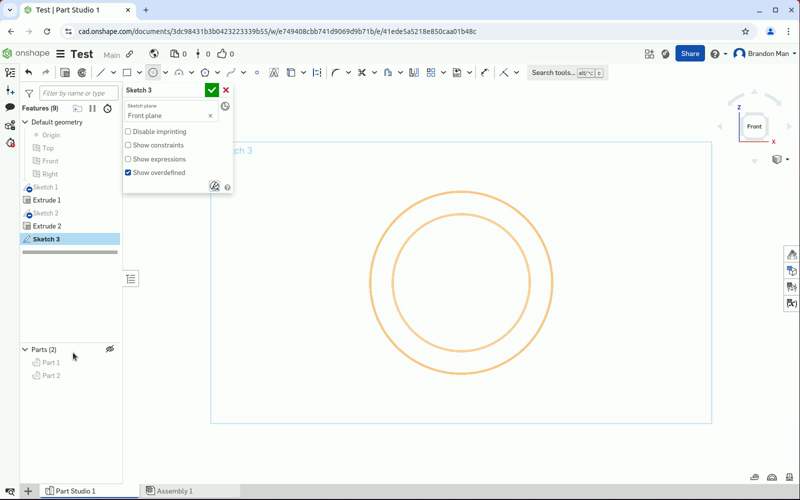
mouse_move(460, 282)
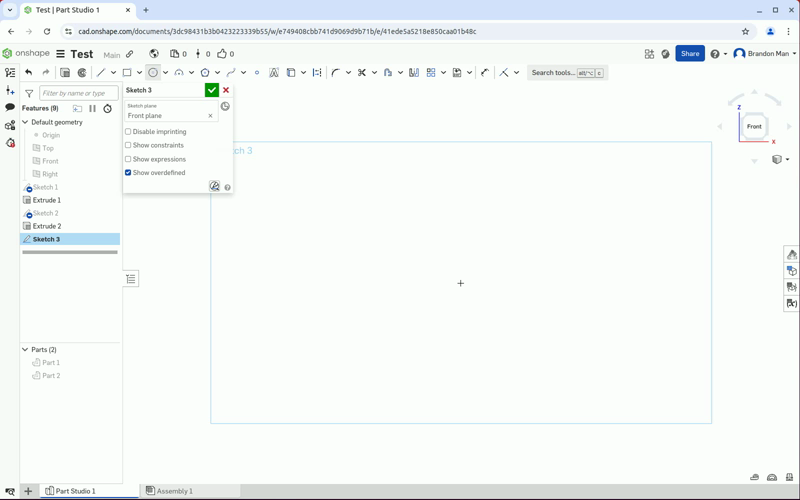
click(460, 282)
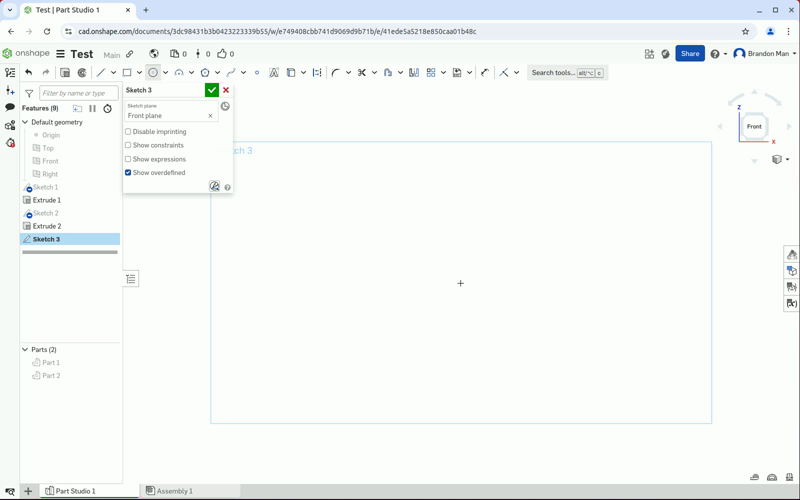
key_up(shift)
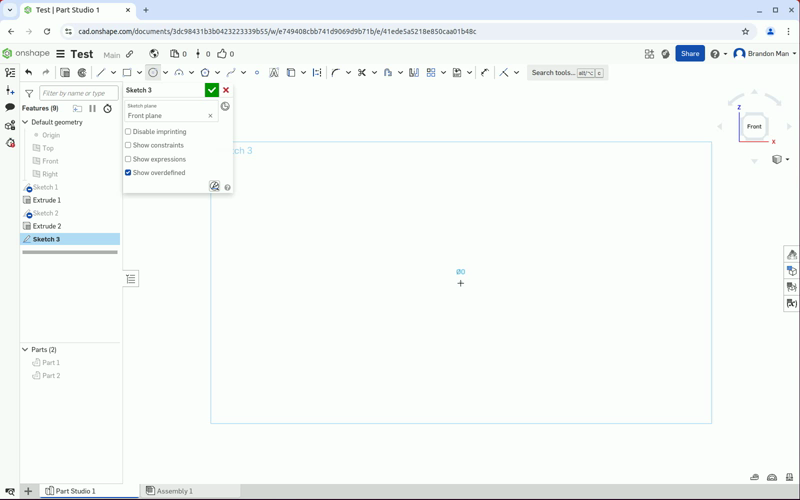
mouse_move(528, 282)
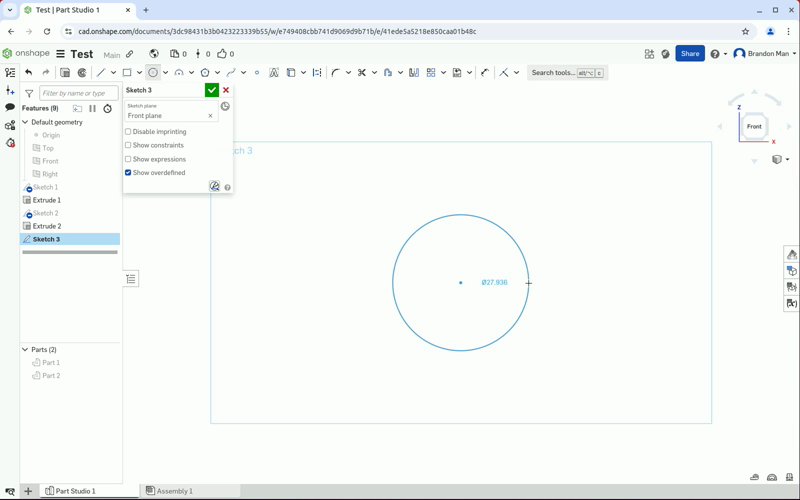
click(528, 282)
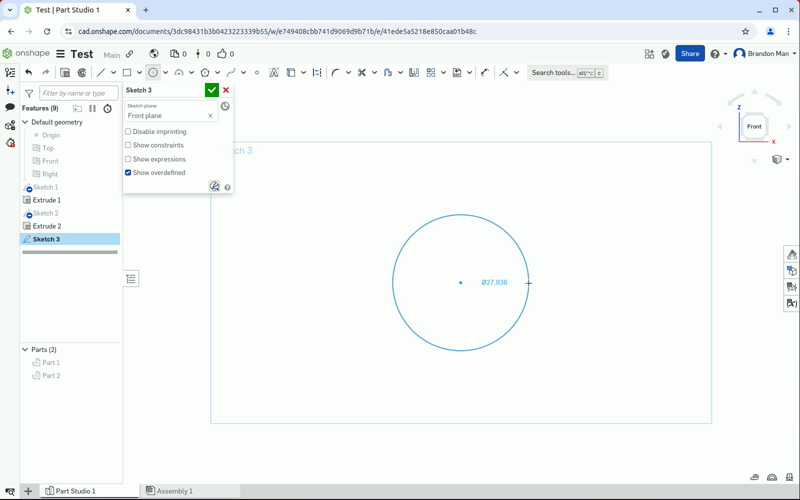
key(esc)
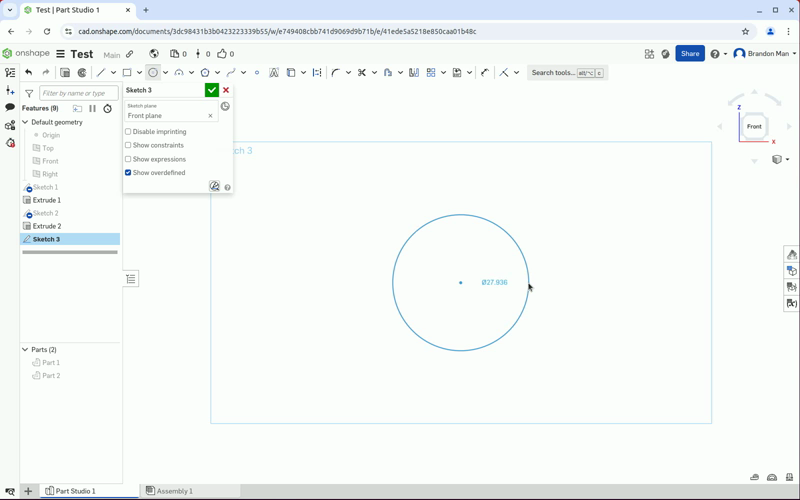
key(c)
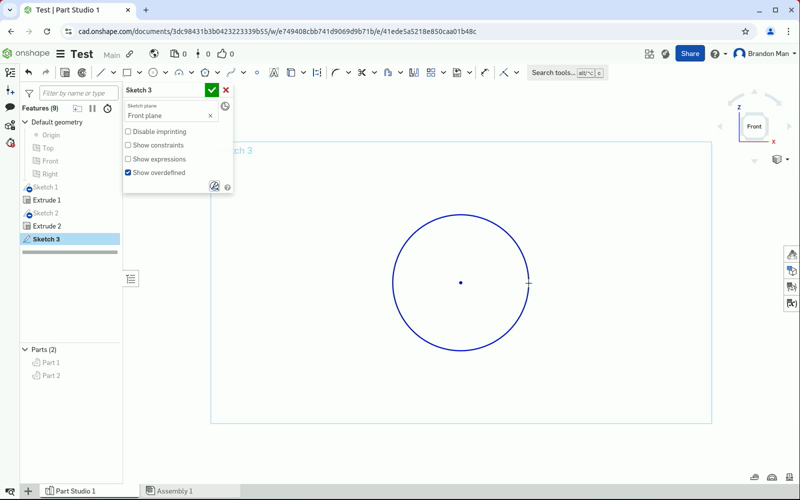
key_down(shift)
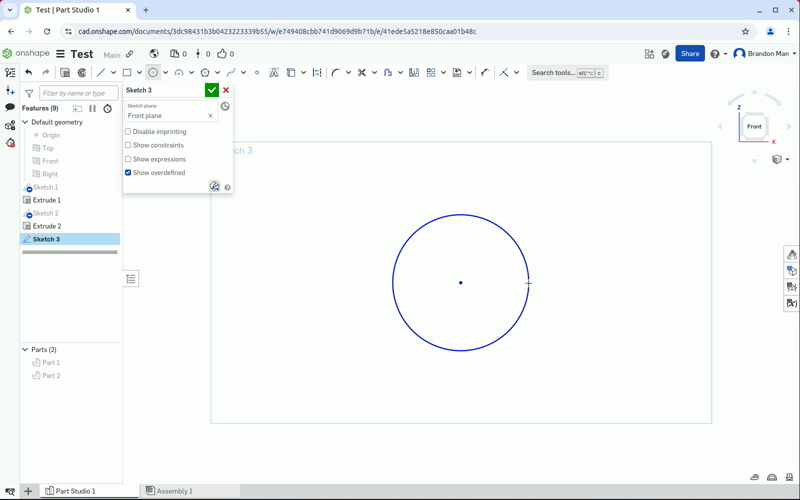
mouse_move(460, 282)
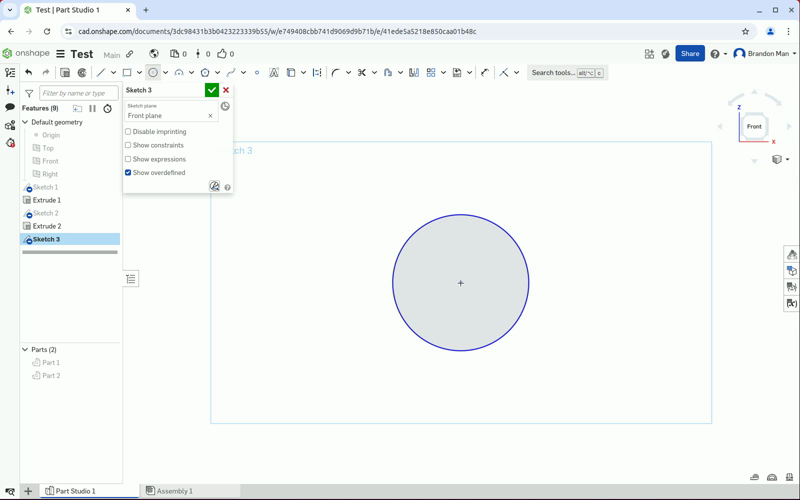
click(460, 282)
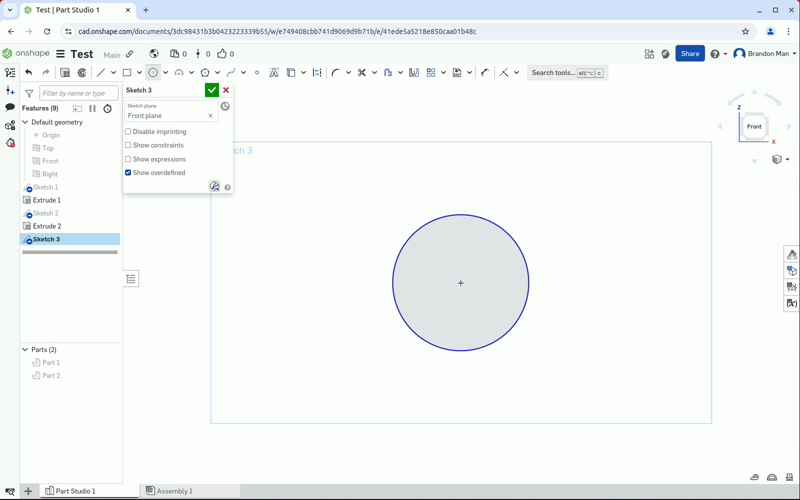
key_up(shift)
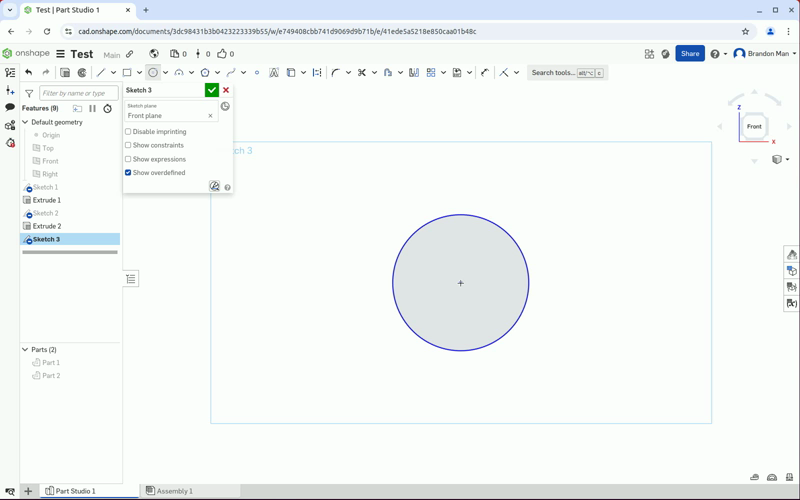
mouse_move(506, 282)
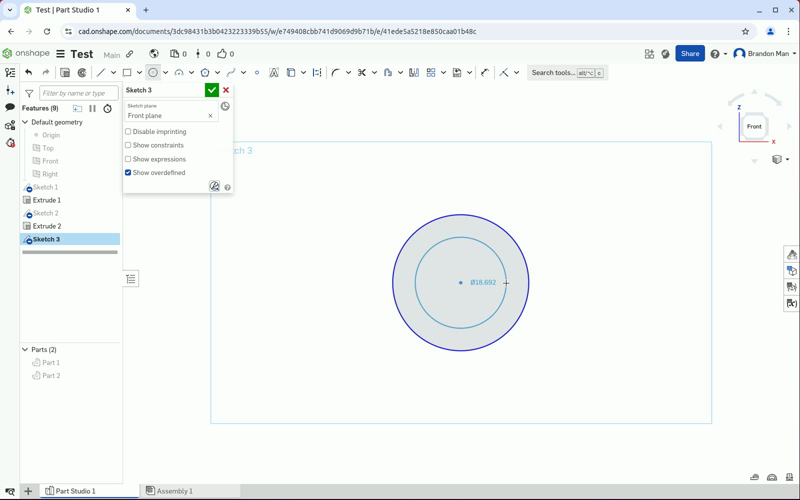
click(506, 282)
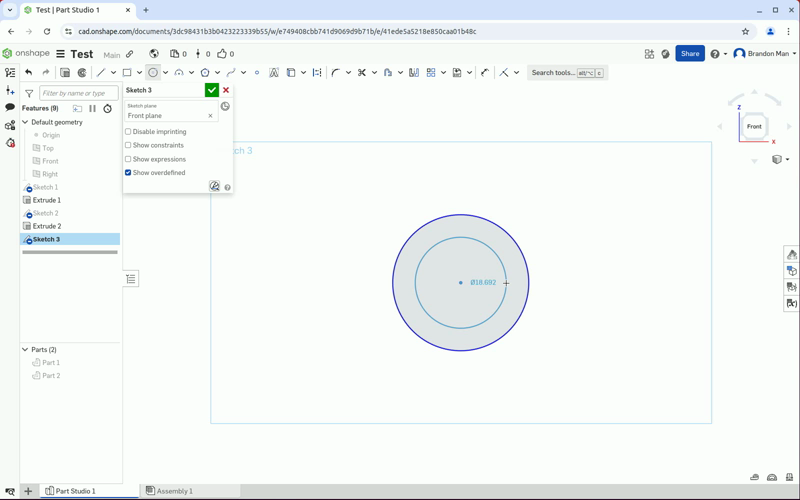
key(esc)
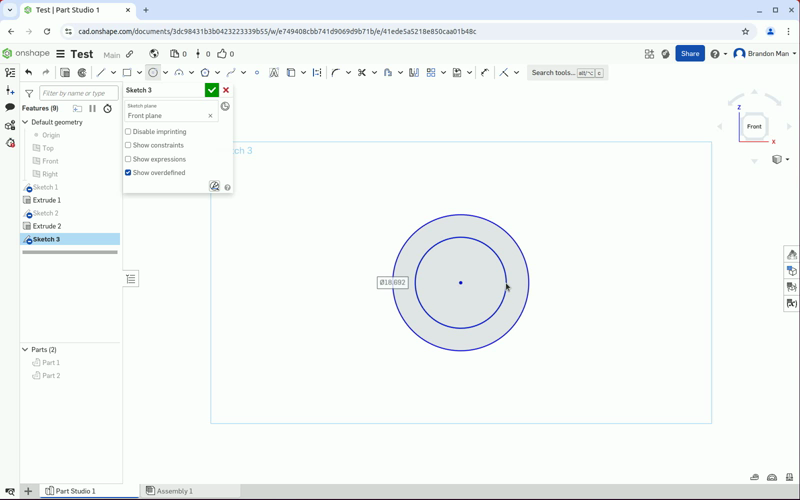
mouse_move(441, 335)
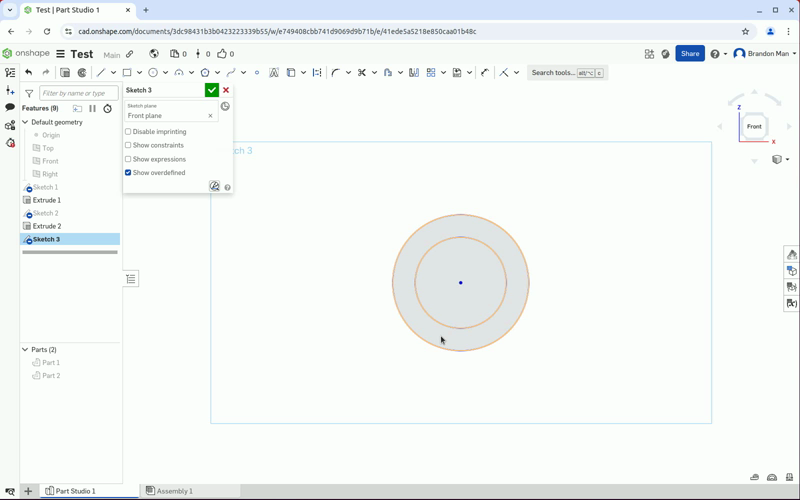
click(441, 335)
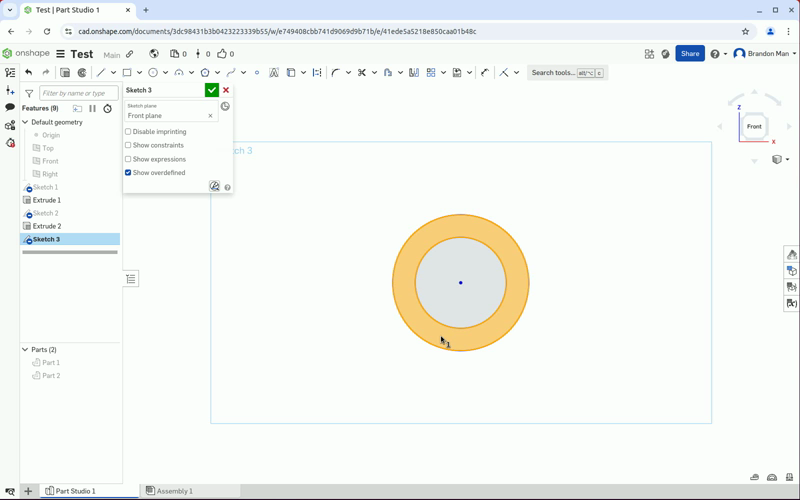
mouse_move(73, 352)
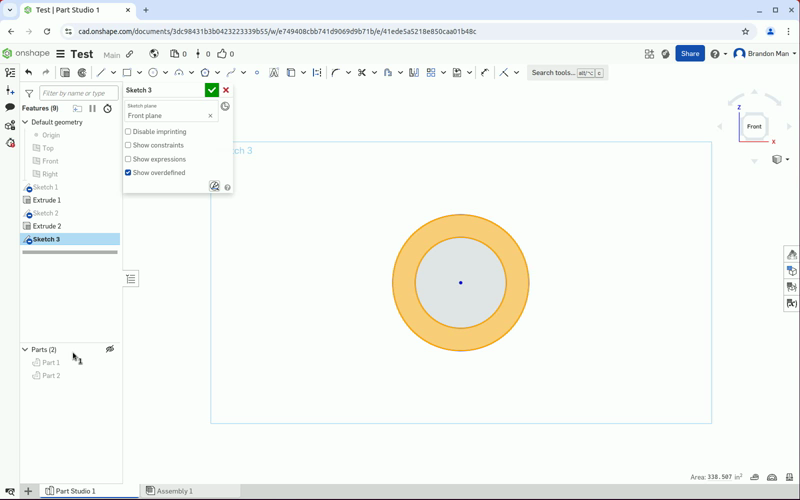
key(shift+y)
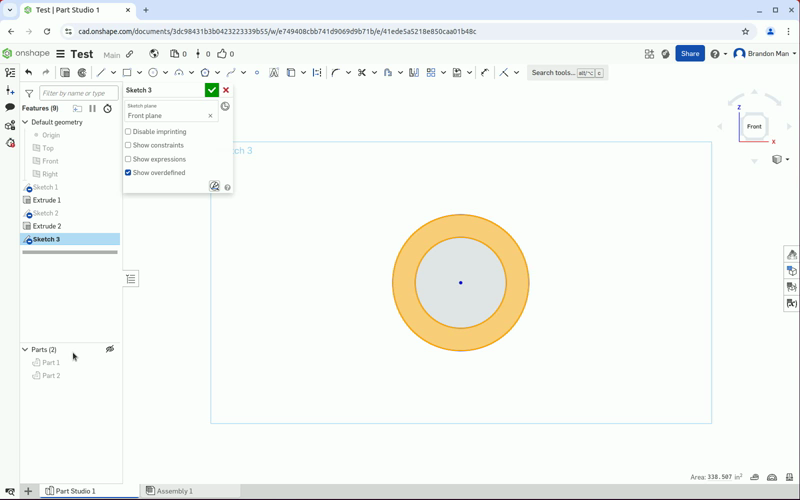
key(shift+e)
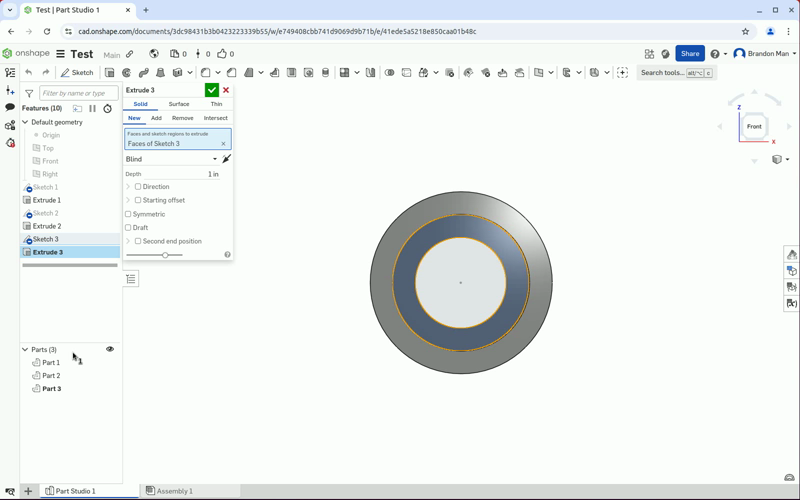
mouse_move(143, 106)
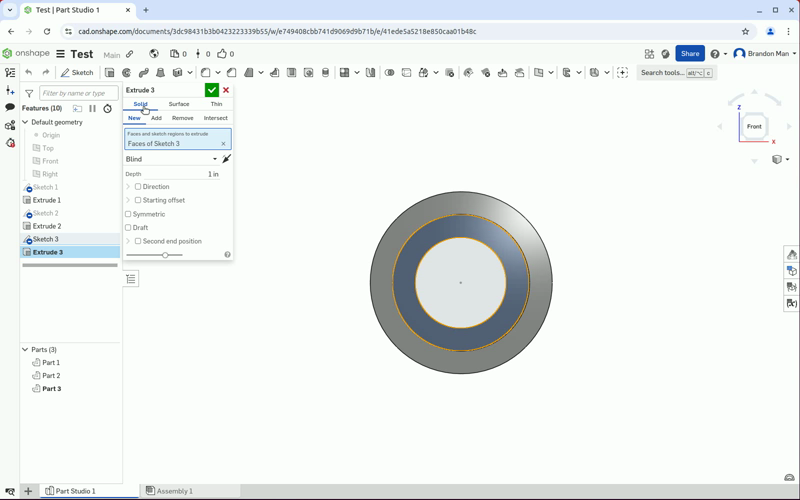
click(143, 106)
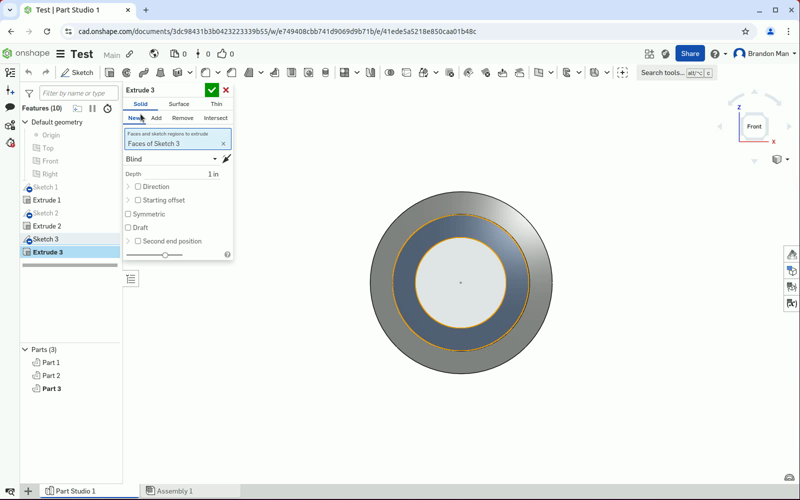
mouse_move(137, 120)
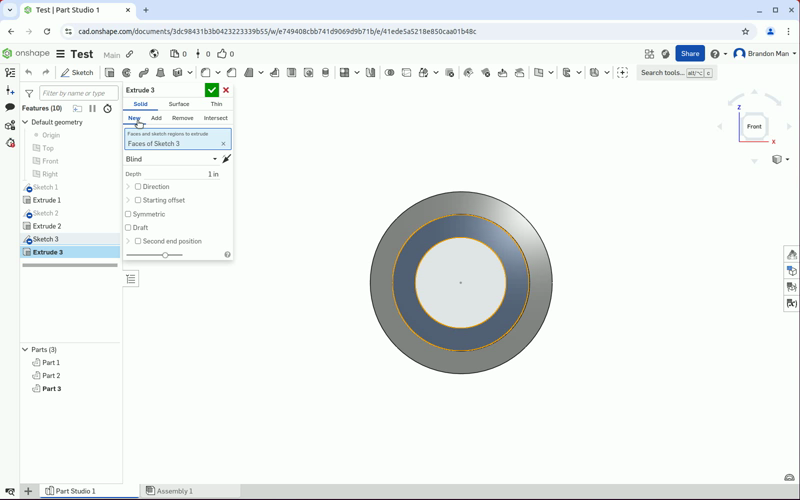
click(137, 120)
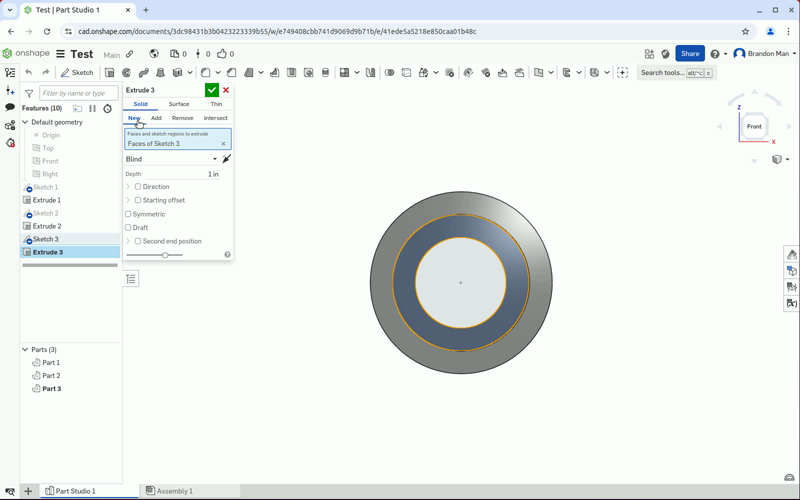
key(tab, 4)
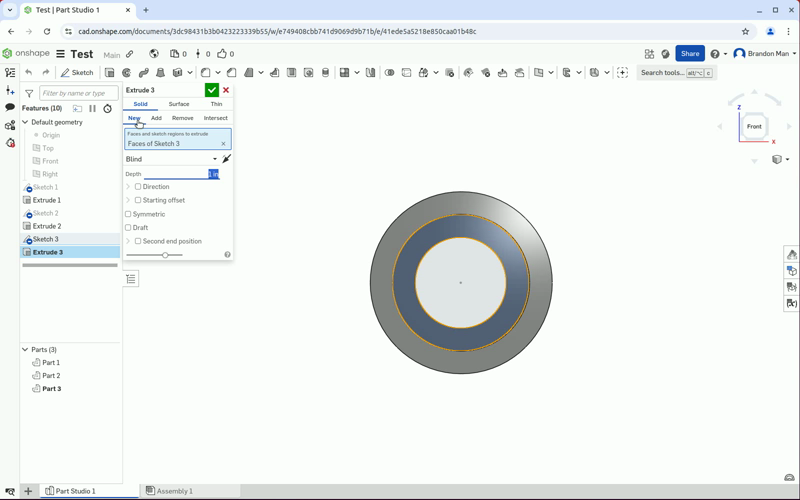
text(13.961)
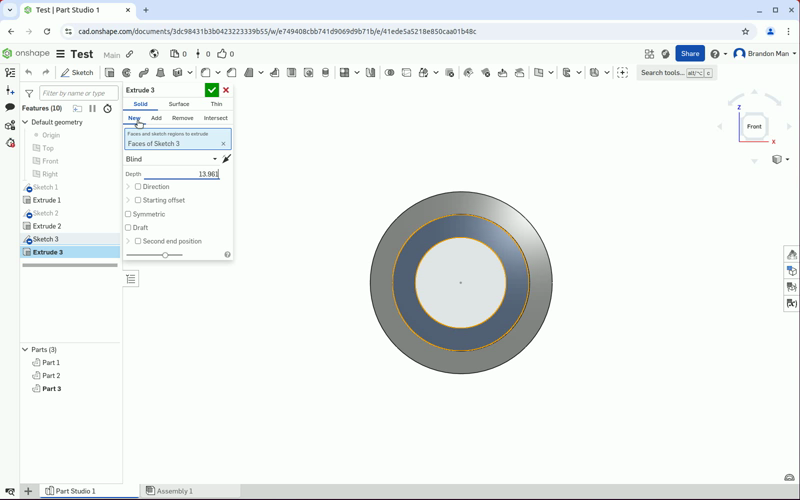
key(enter)
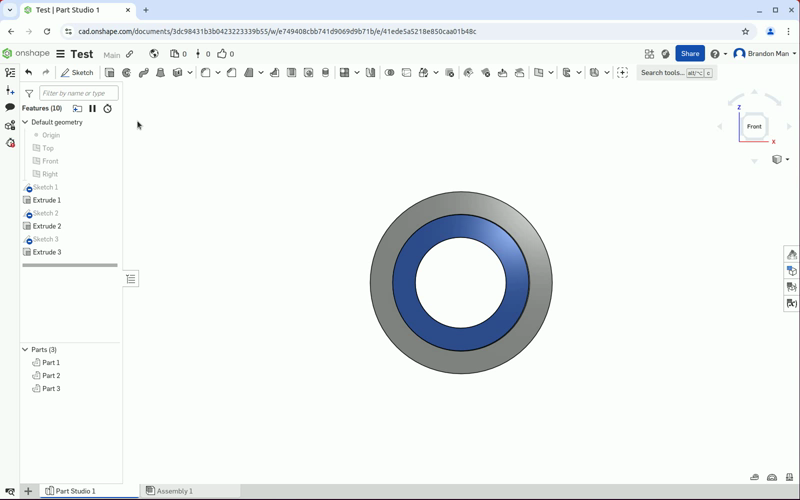
key(shift+h)
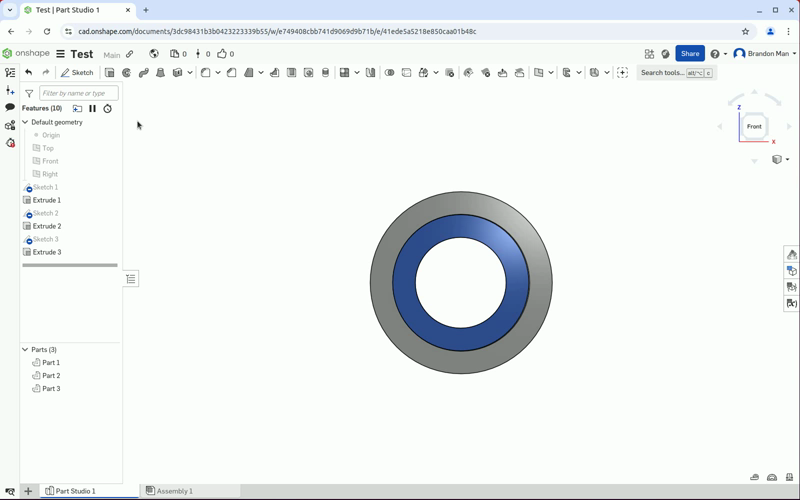
key(shift+h)
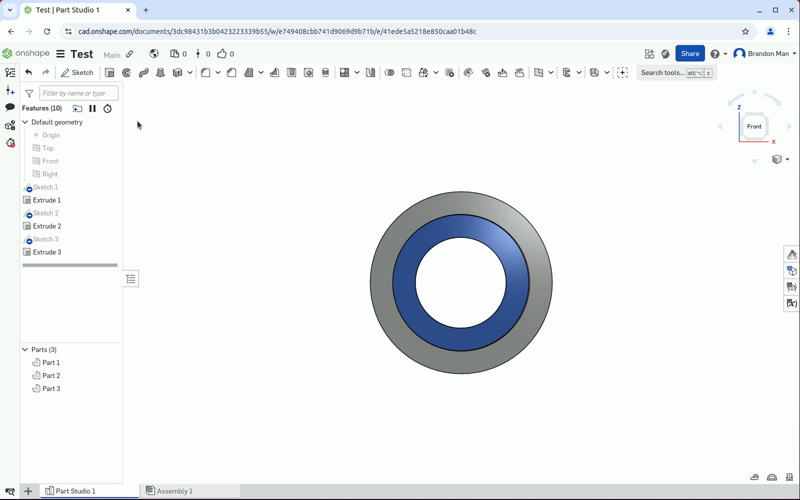
key(shift+7)
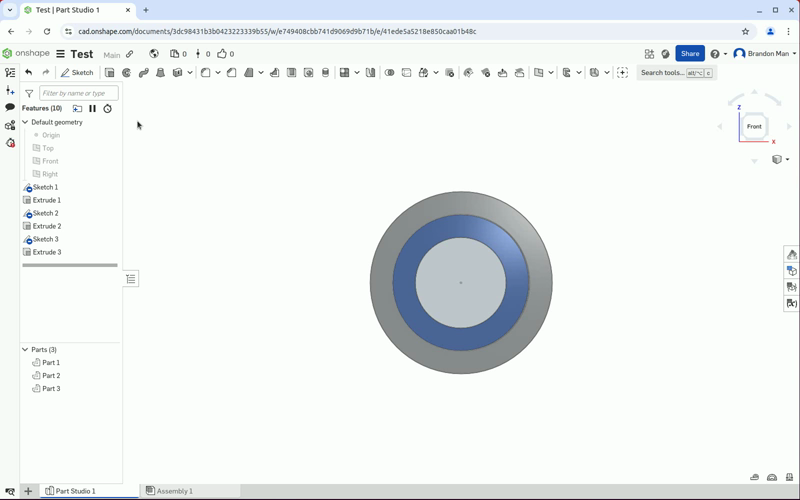
key(left, 2)
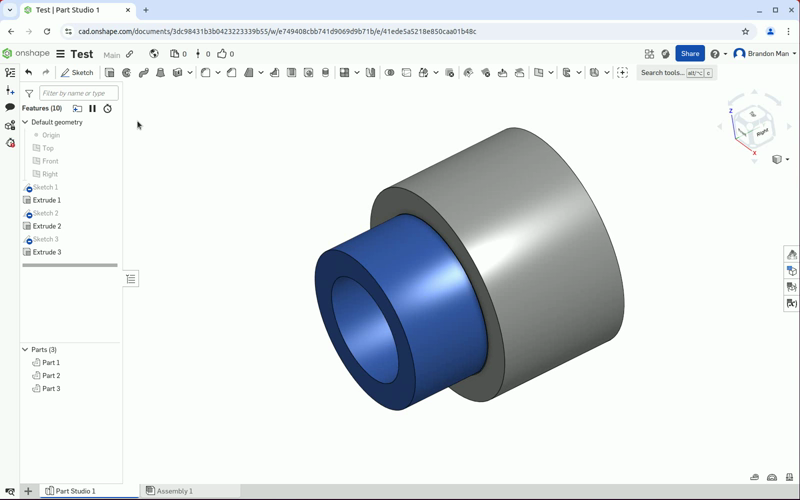
key(down, 2)
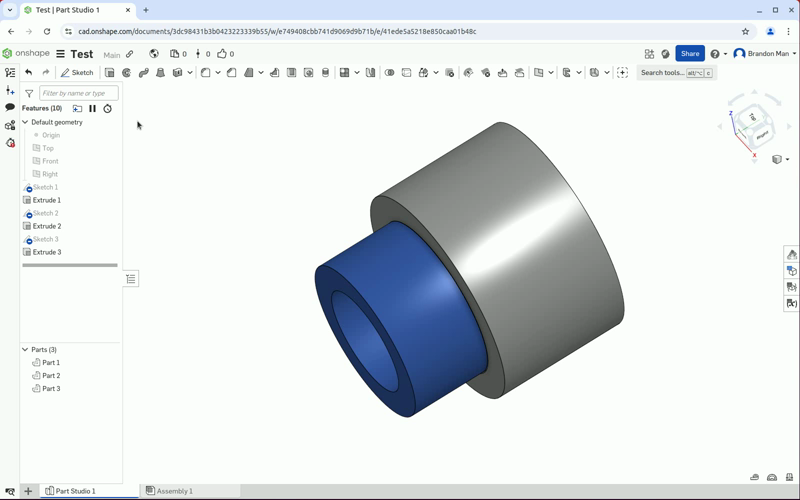
key(up, 2)
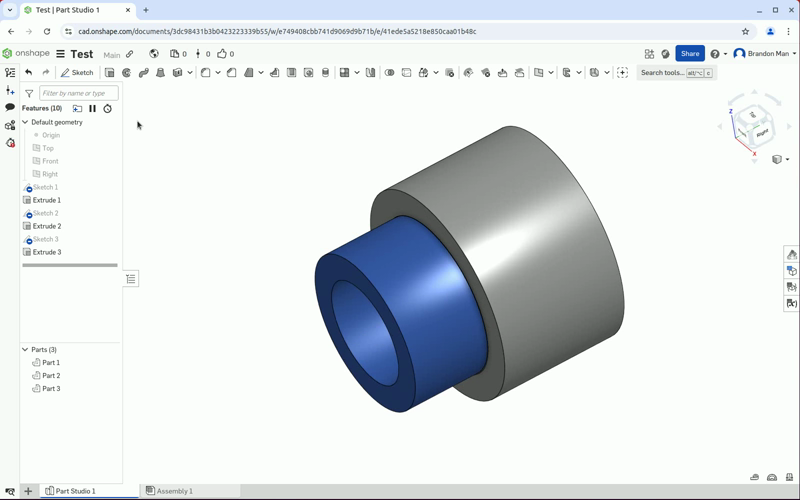
key(right, 2)
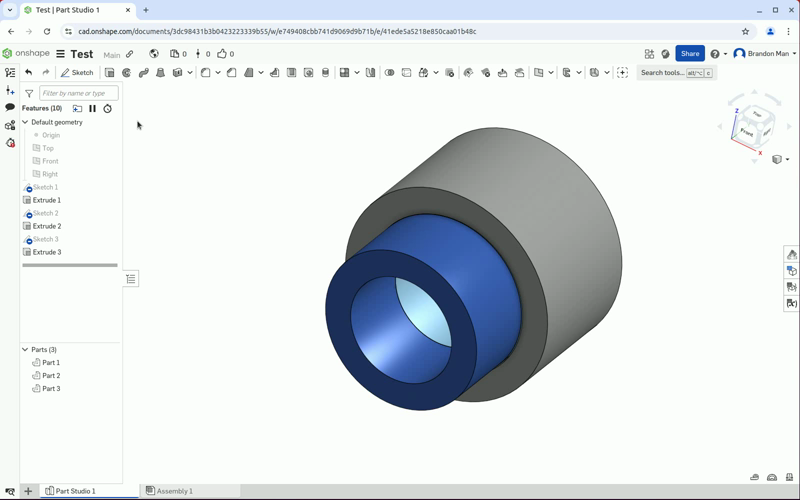
mouse_move(73, 189)
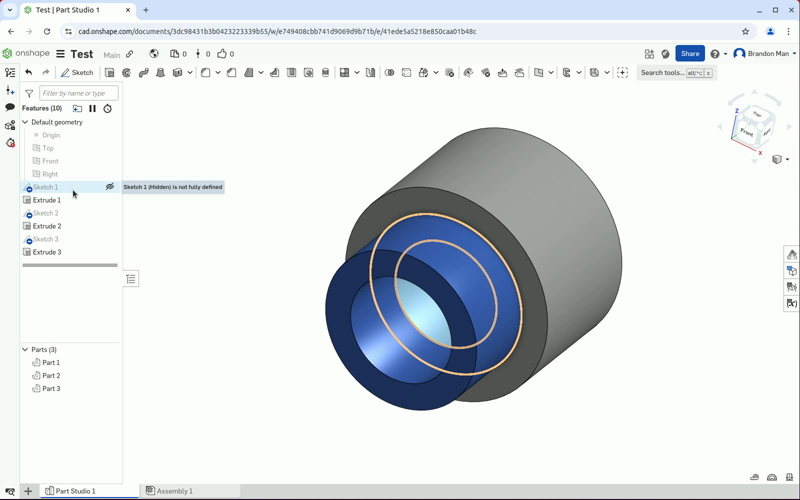
click(73, 189)